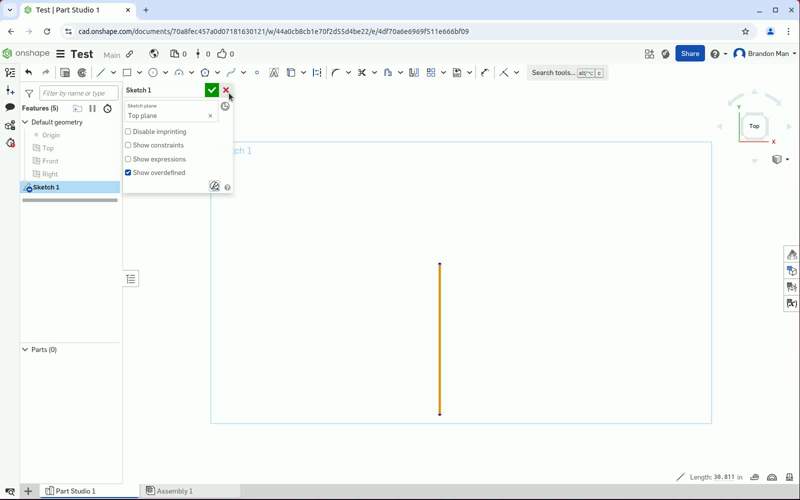
key(shift+h)
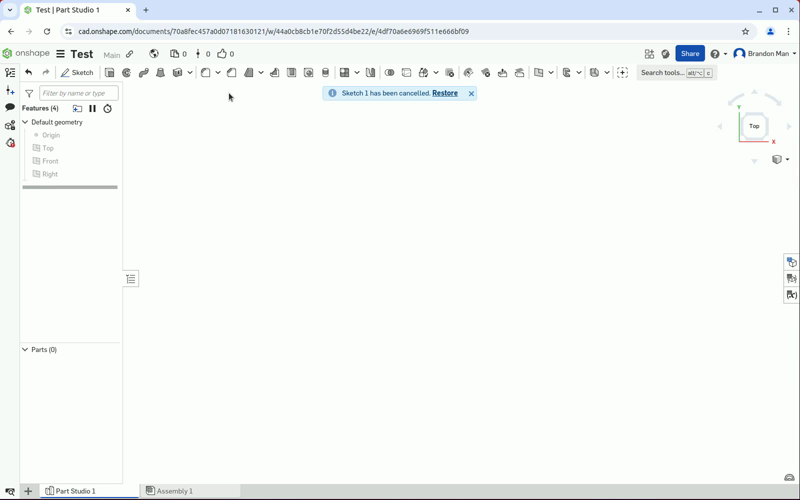
mouse_move(73, 352)
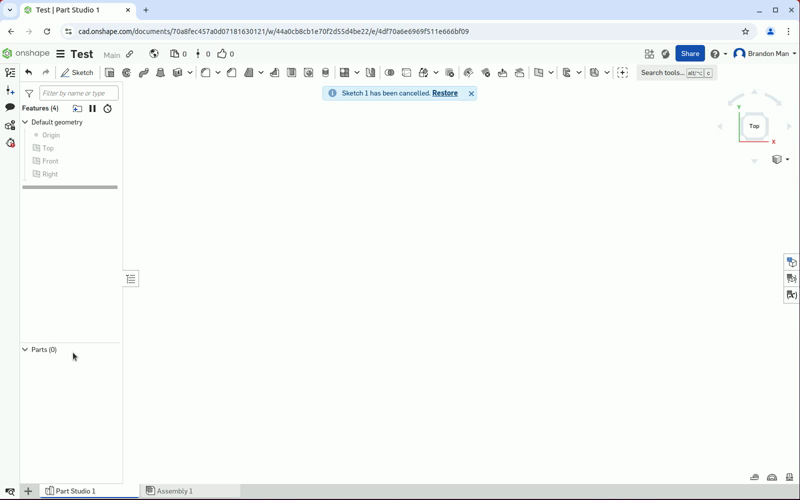
key(y)
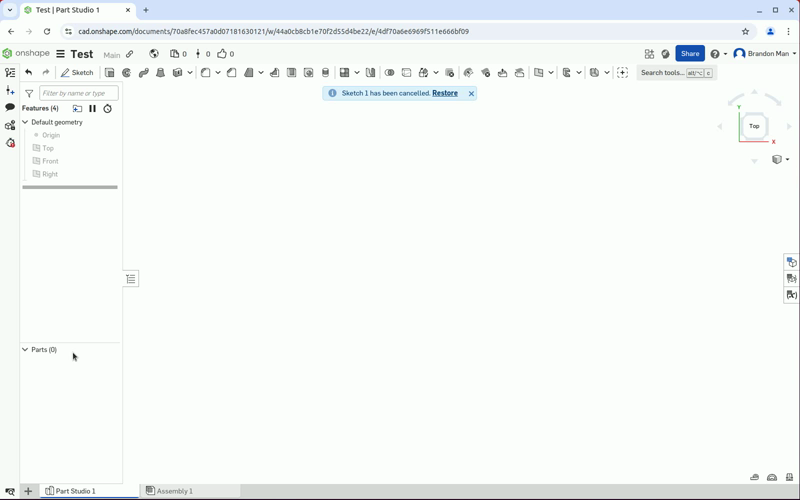
key(shift+p)
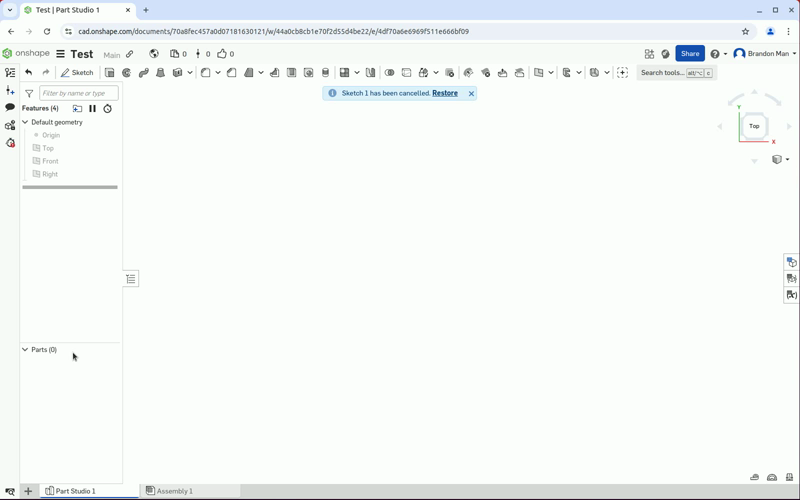
key(space)
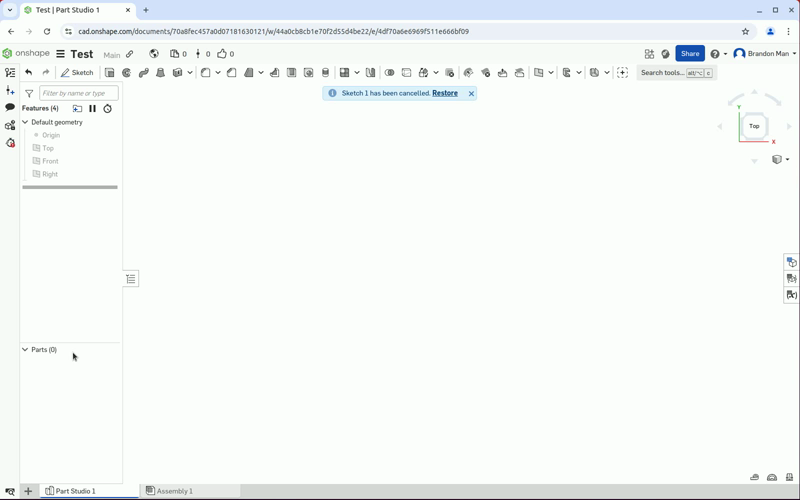
key_down(shift)
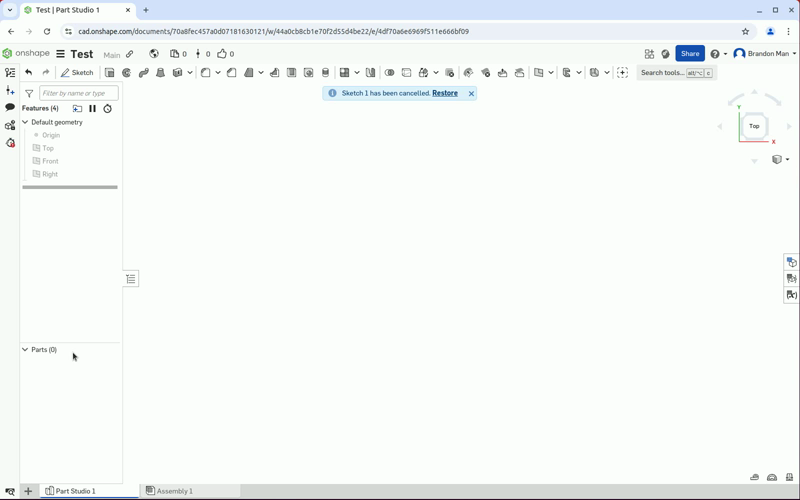
key(up)
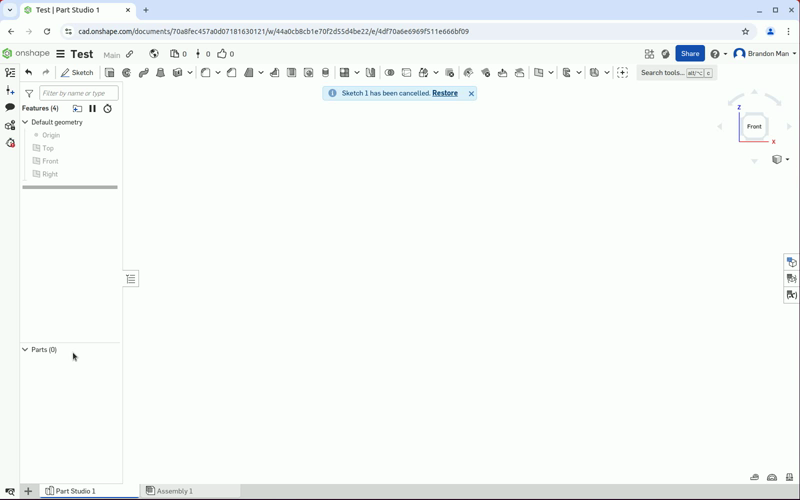
key_up(shift)
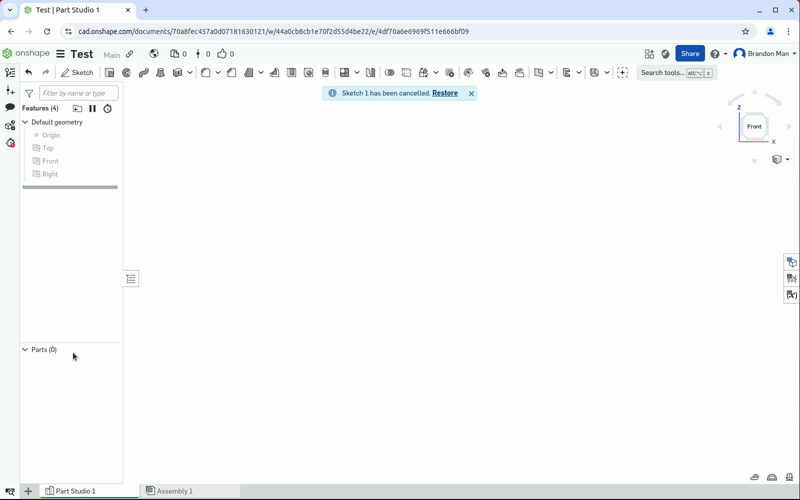
mouse_move(73, 352)
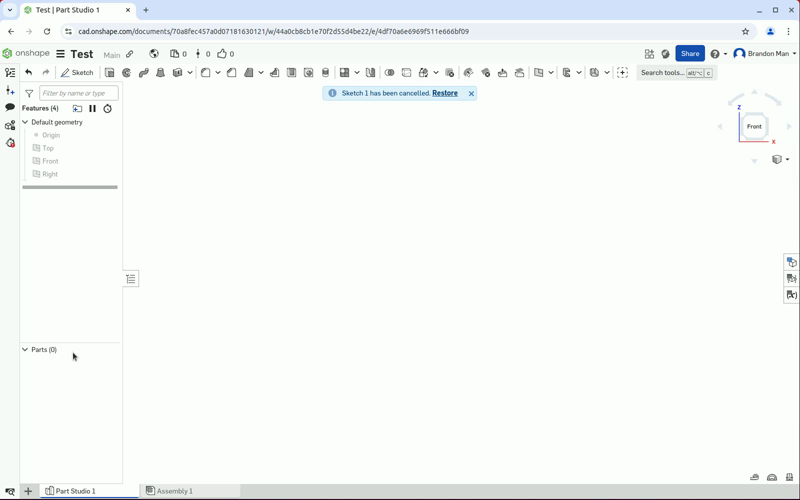
key(shift+y)
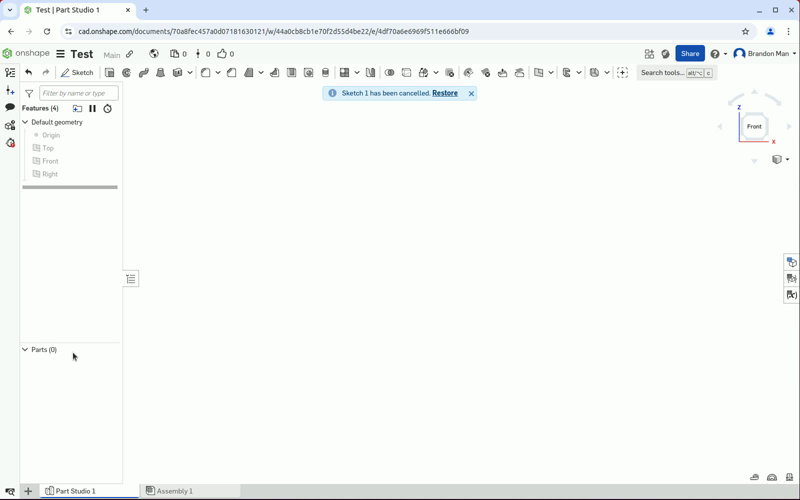
key(shift+s)
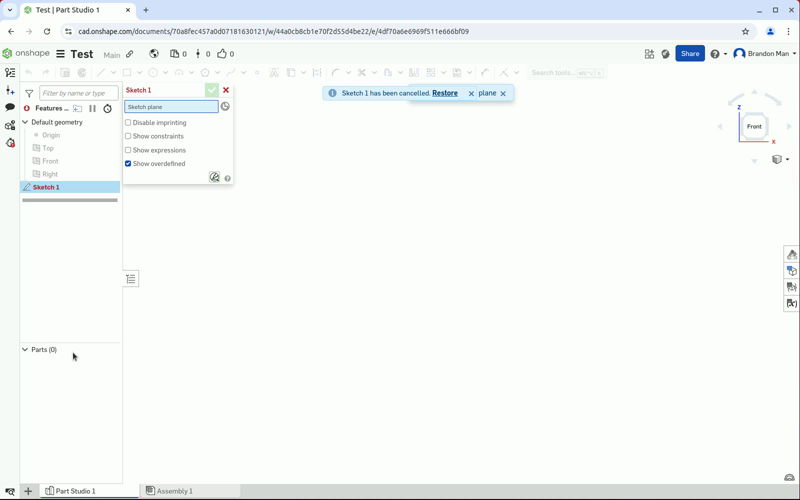
mouse_move(73, 163)
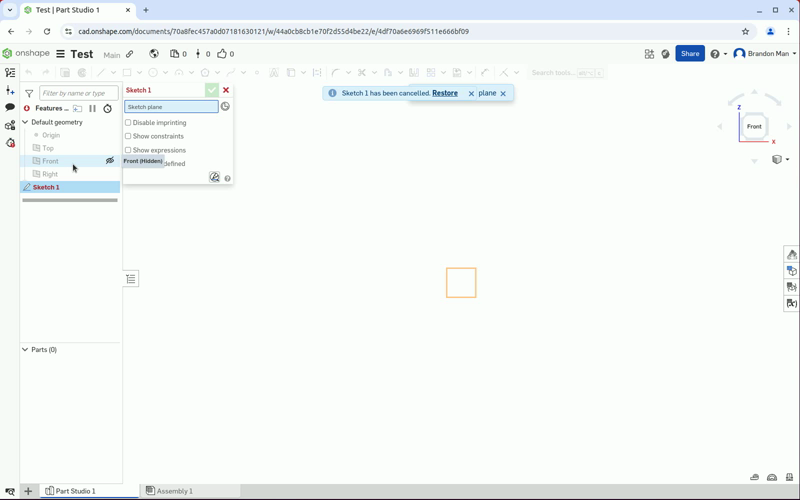
click(73, 163)
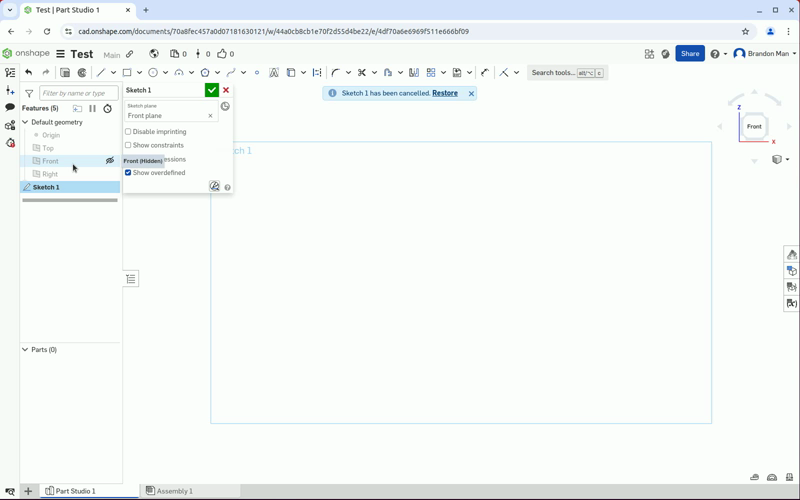
mouse_move(73, 352)
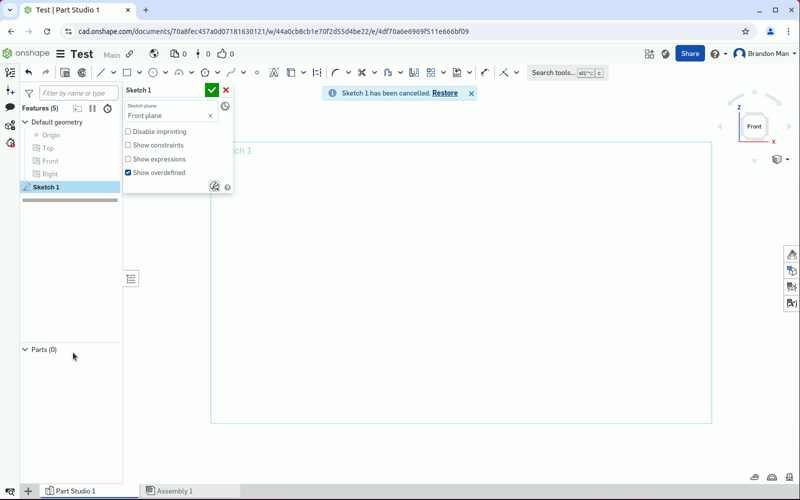
key(y)
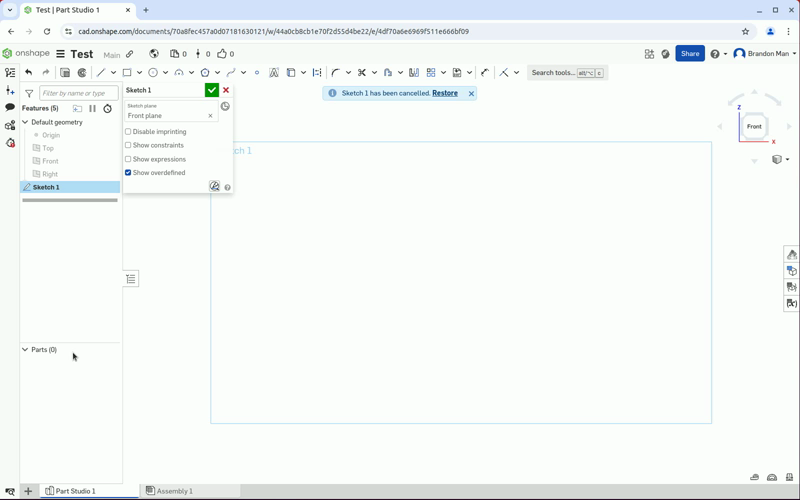
key(l)
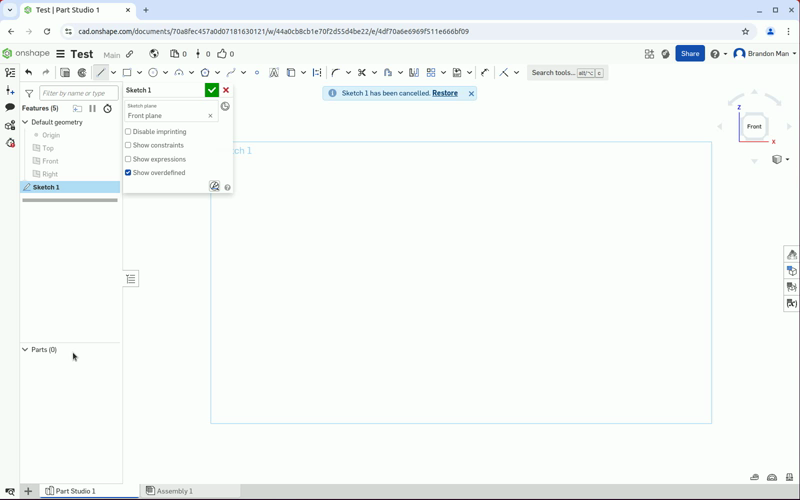
key_down(shift)
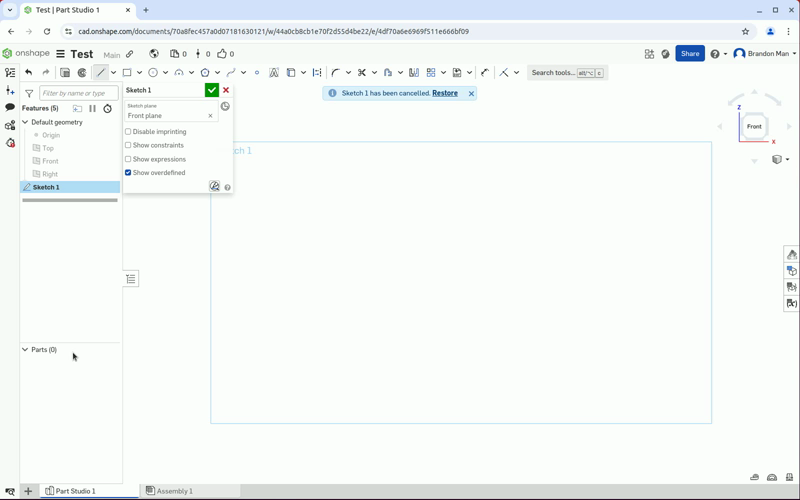
mouse_move(355, 213)
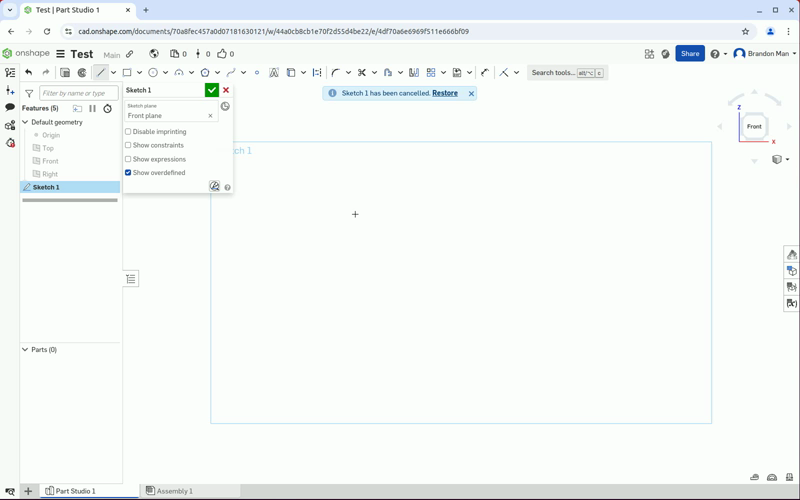
click(355, 213)
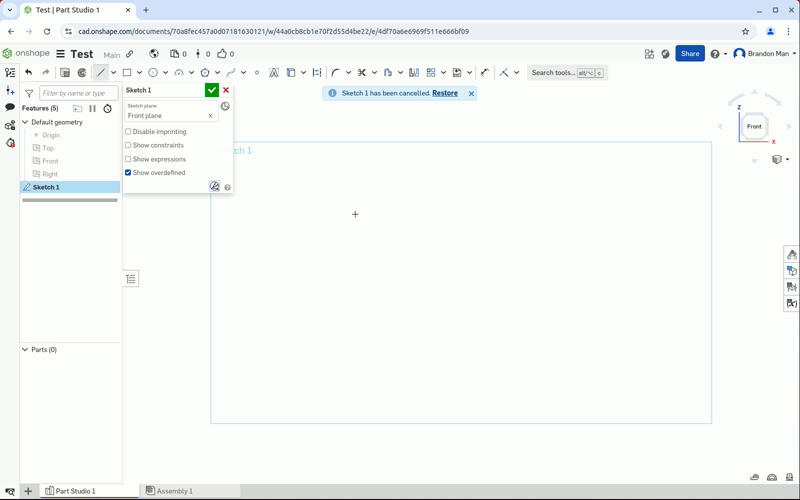
key_up(shift)
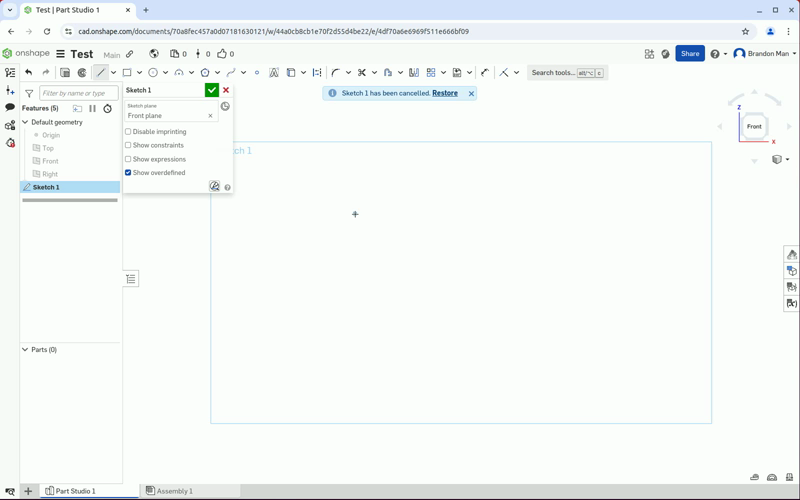
key_down(shift)
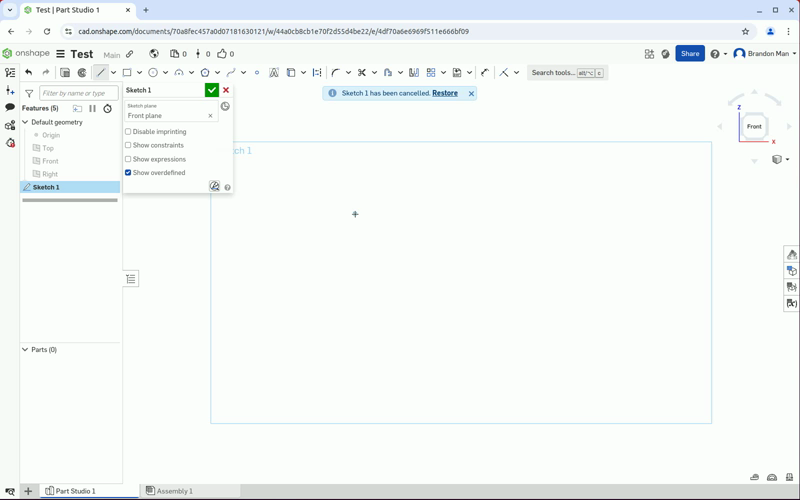
mouse_move(428, 339)
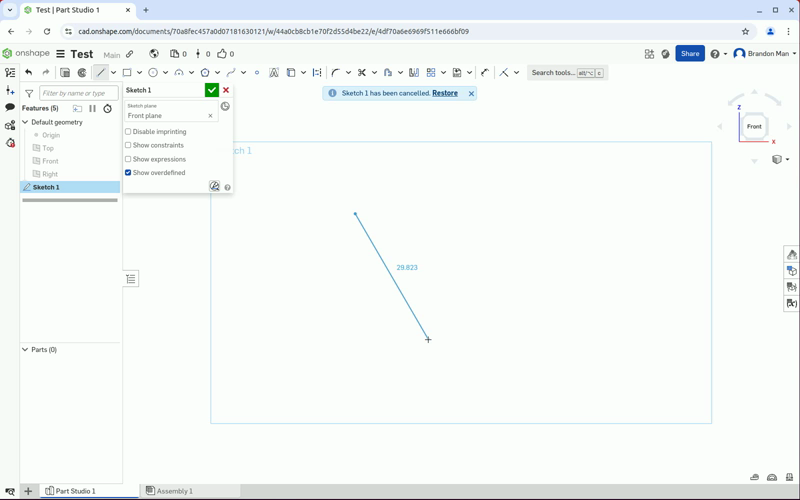
click(428, 339)
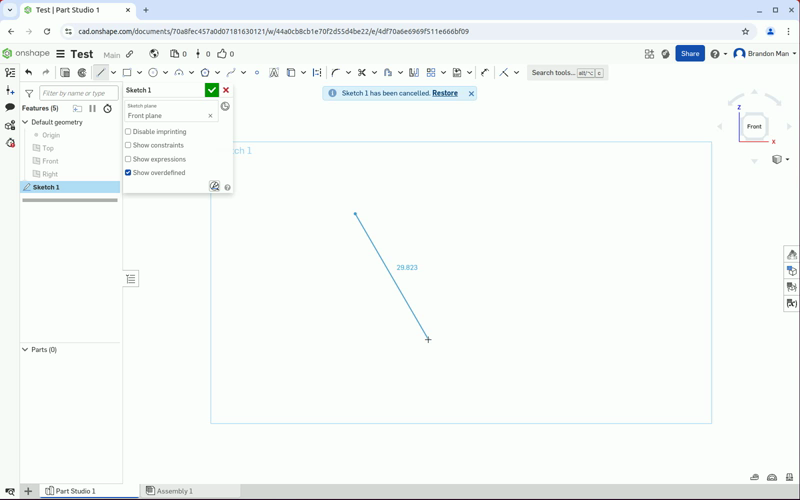
key_up(shift)
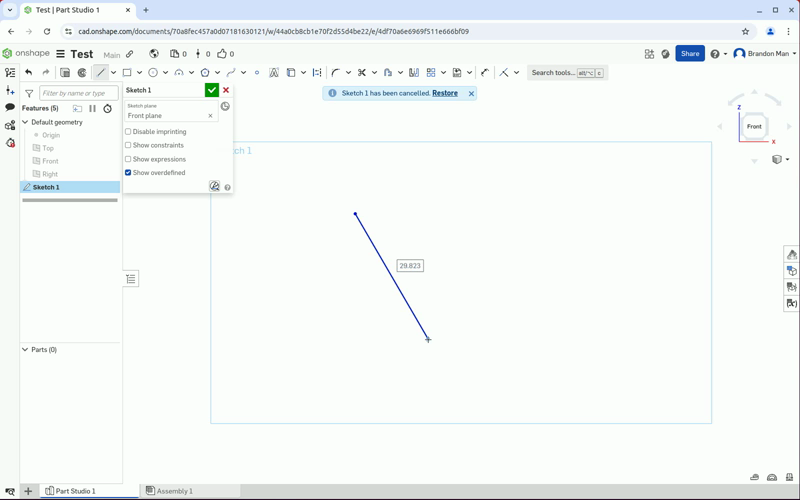
key_down(shift)
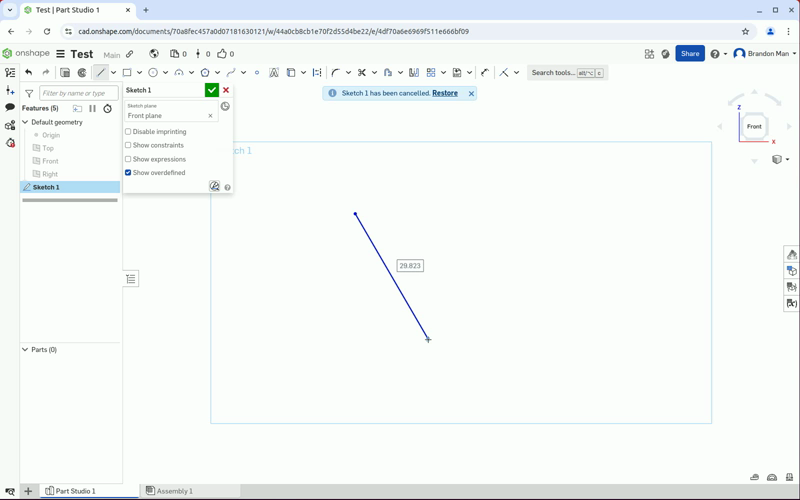
mouse_move(572, 339)
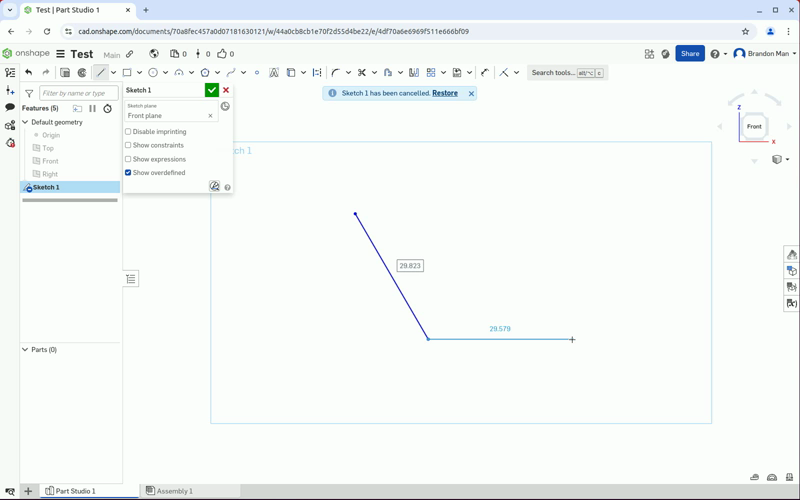
click(572, 339)
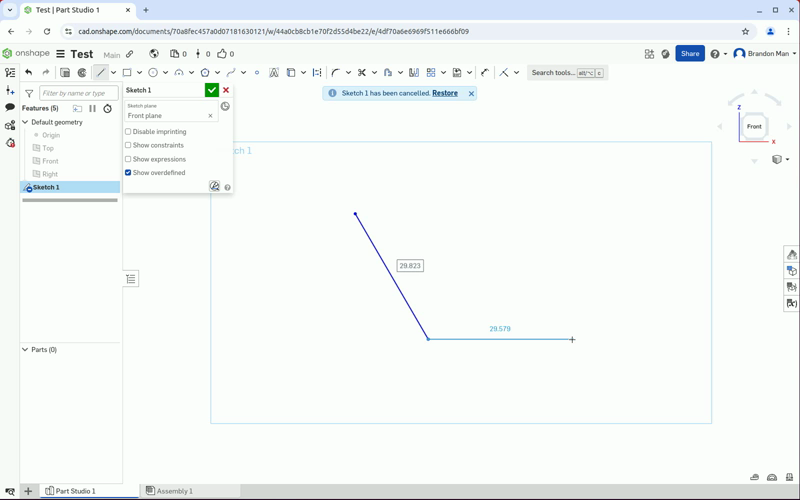
key_up(shift)
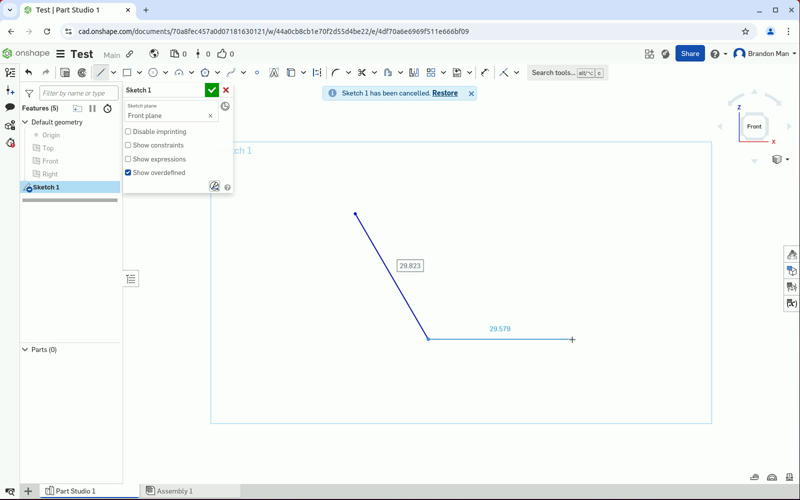
key_down(shift)
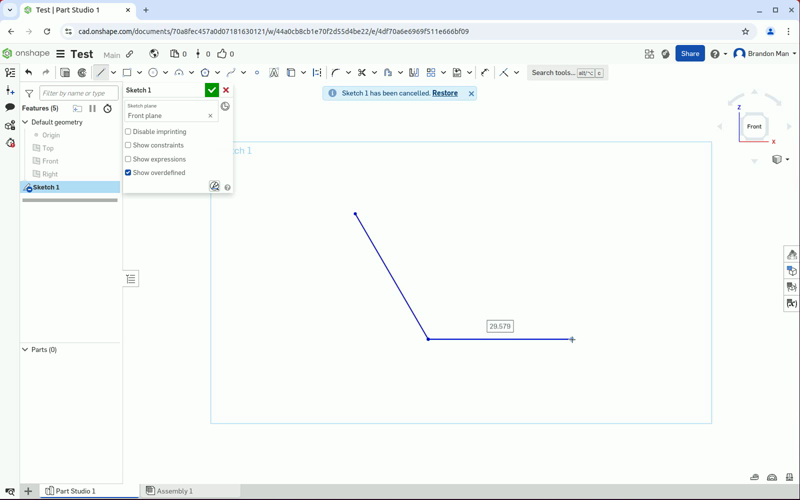
mouse_move(589, 339)
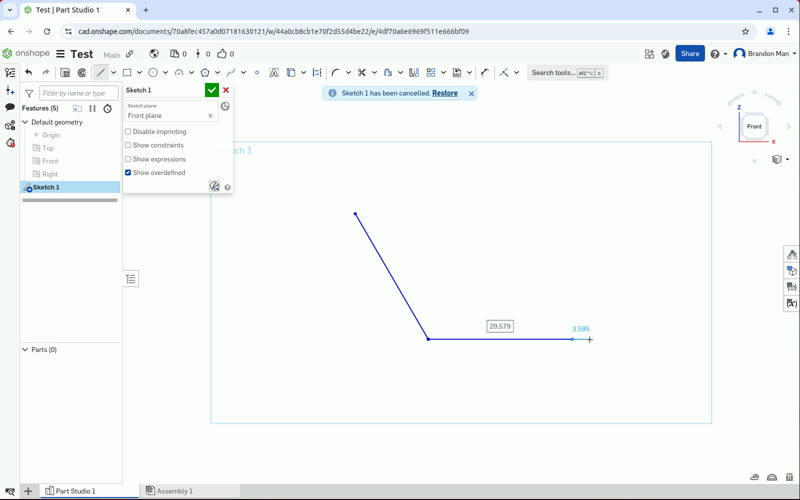
mouse_move(572, 282)
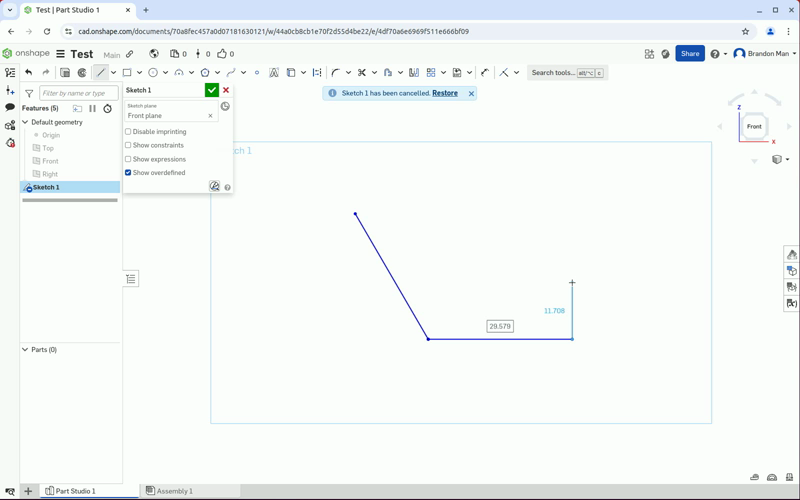
click(572, 282)
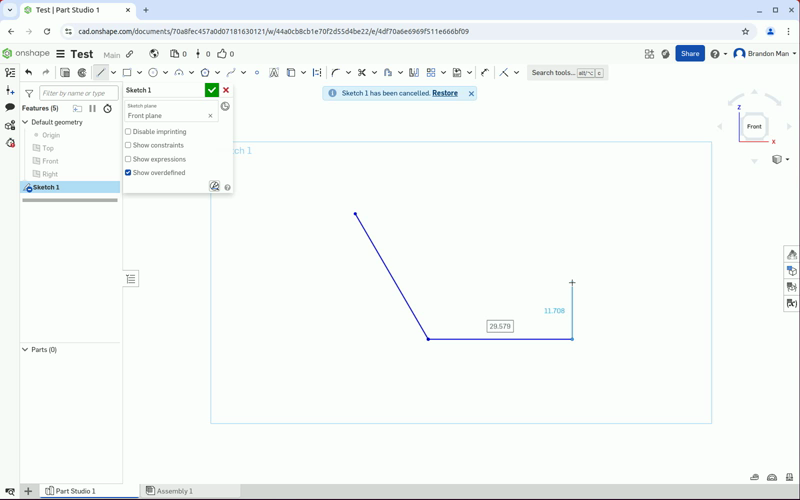
key_up(shift)
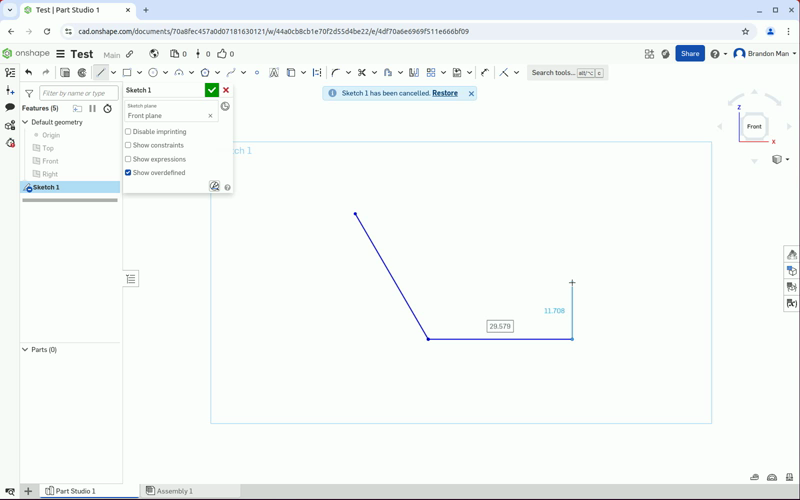
key_down(shift)
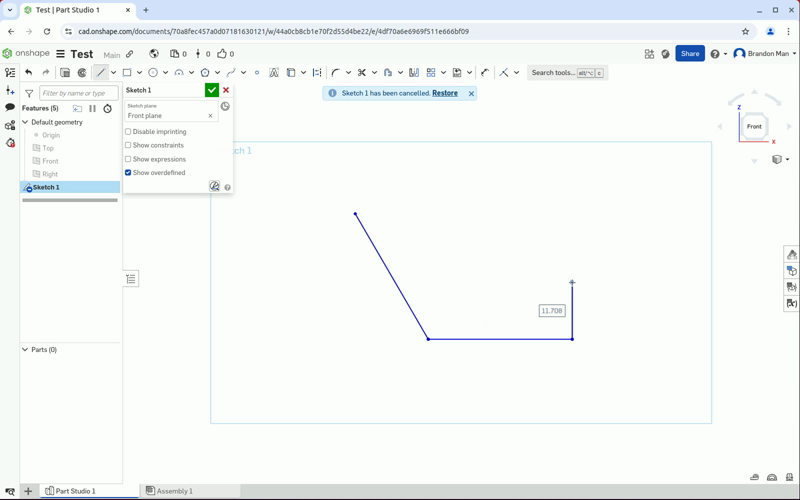
mouse_move(460, 282)
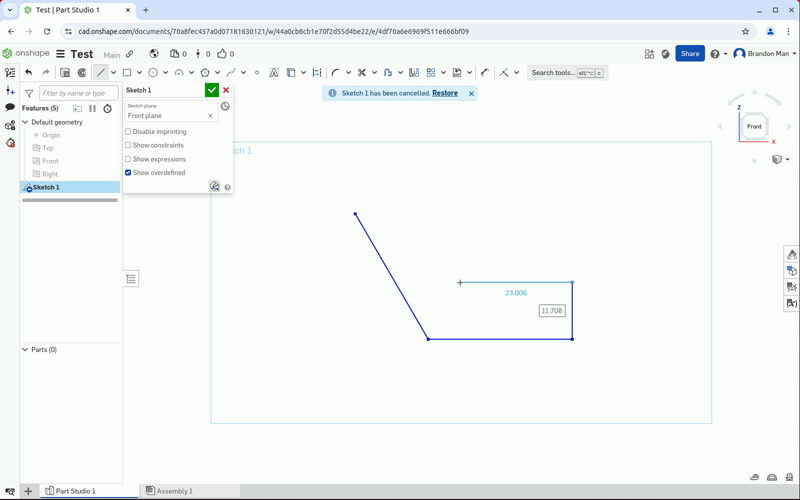
click(460, 282)
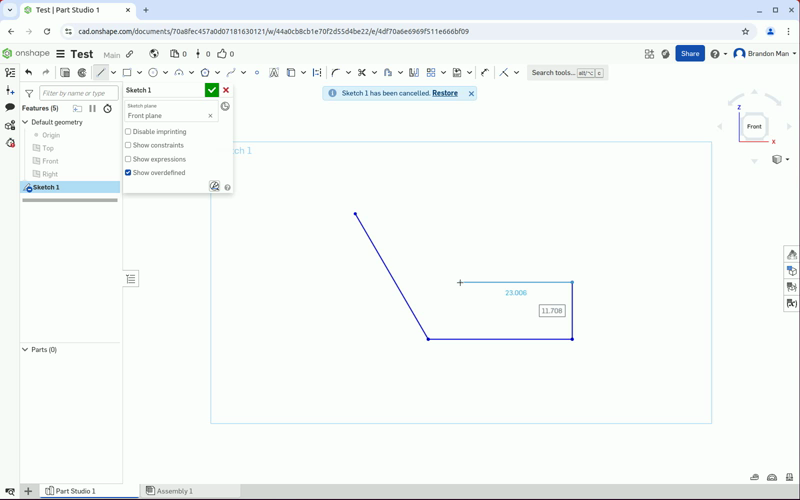
key_up(shift)
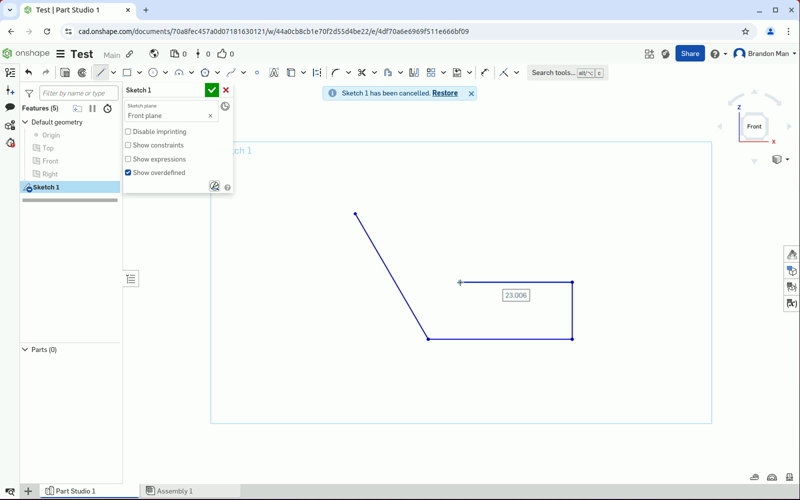
key_down(shift)
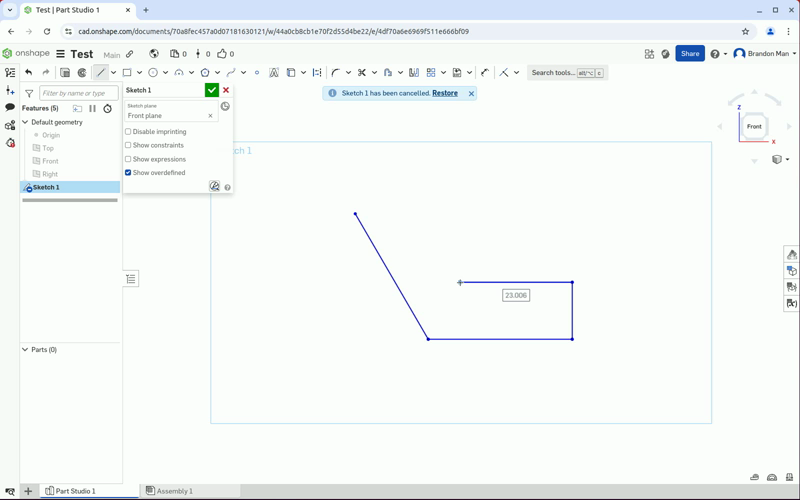
mouse_move(403, 186)
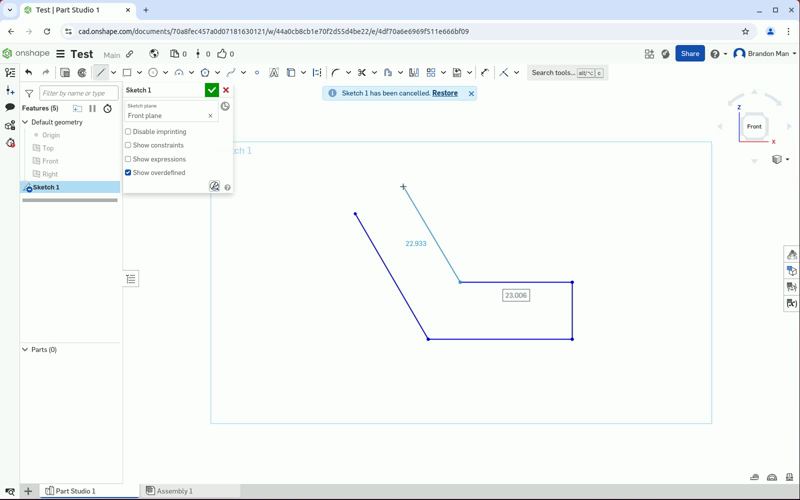
click(403, 186)
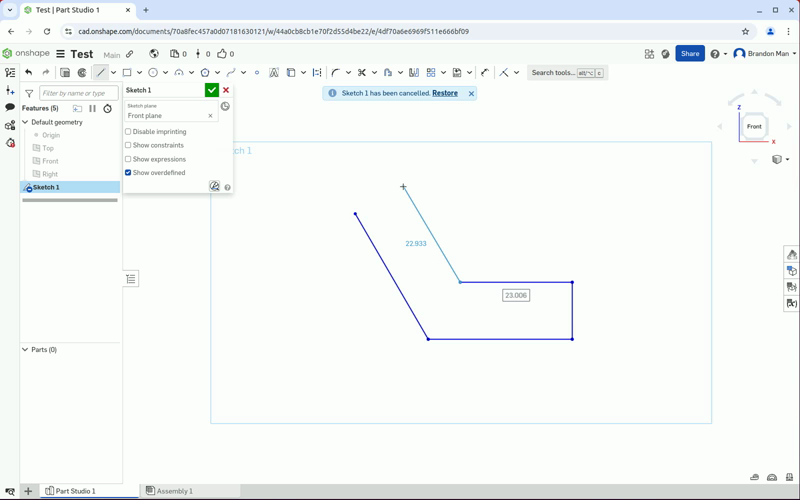
key_up(shift)
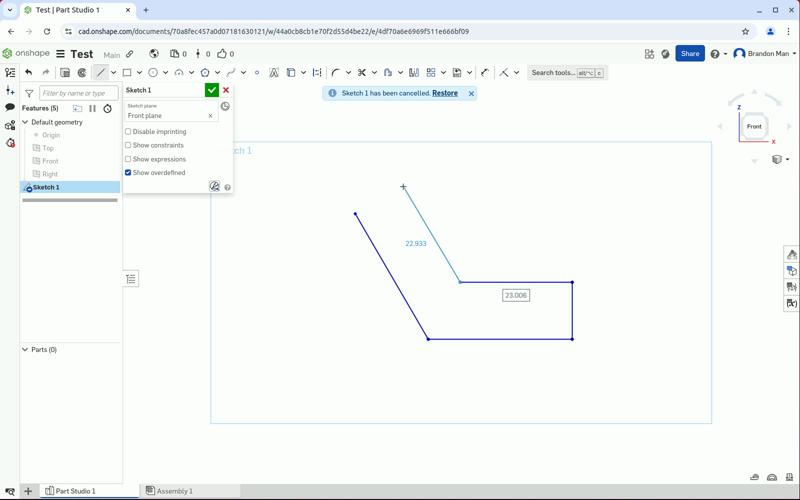
mouse_move(433, 186)
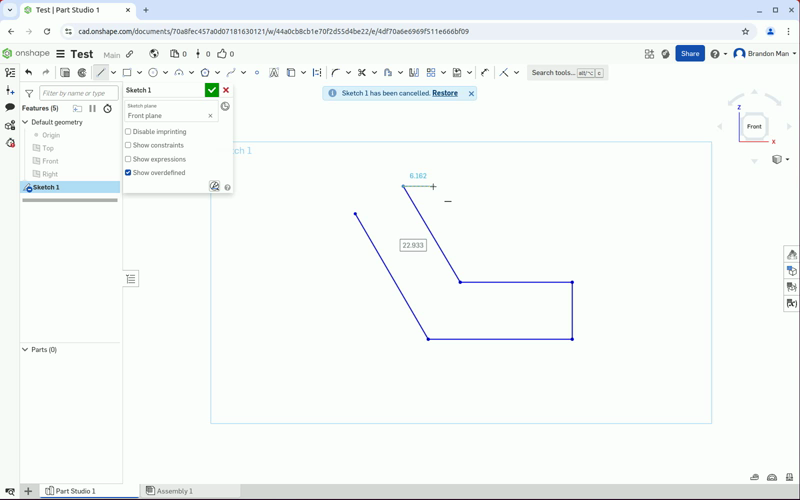
key_down(shift)
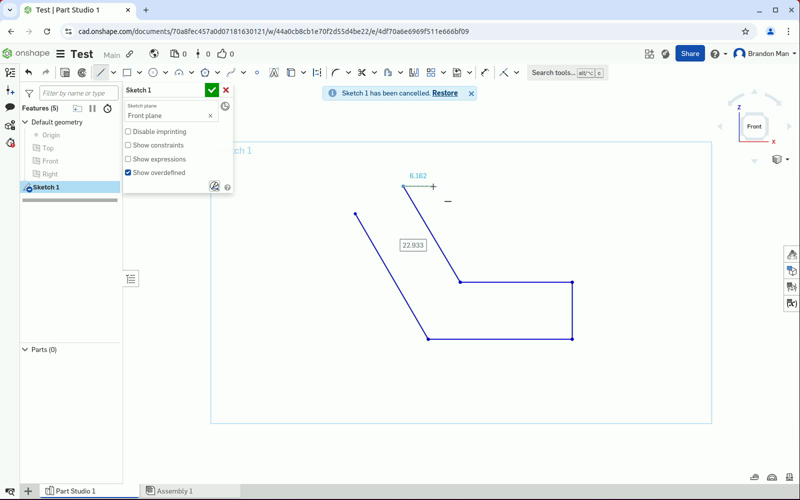
mouse_move(355, 213)
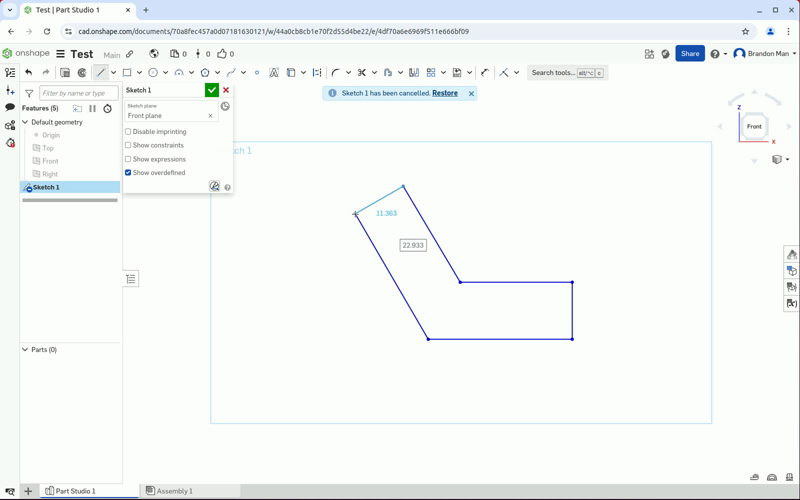
key_up(shift)
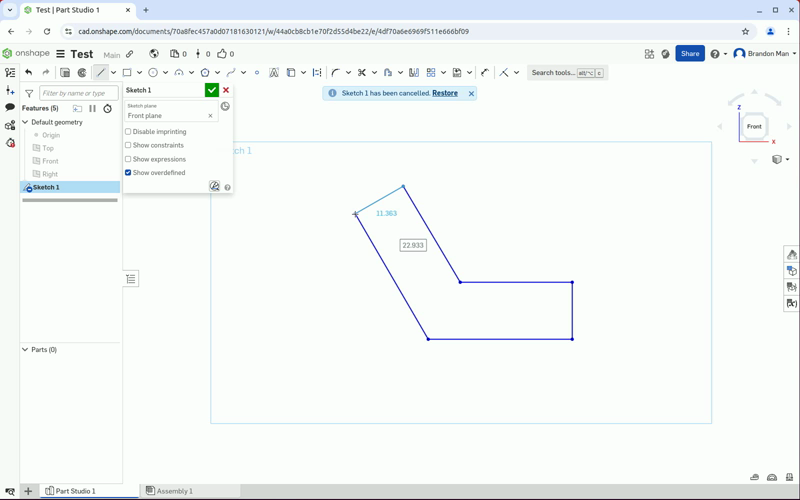
click(355, 213)
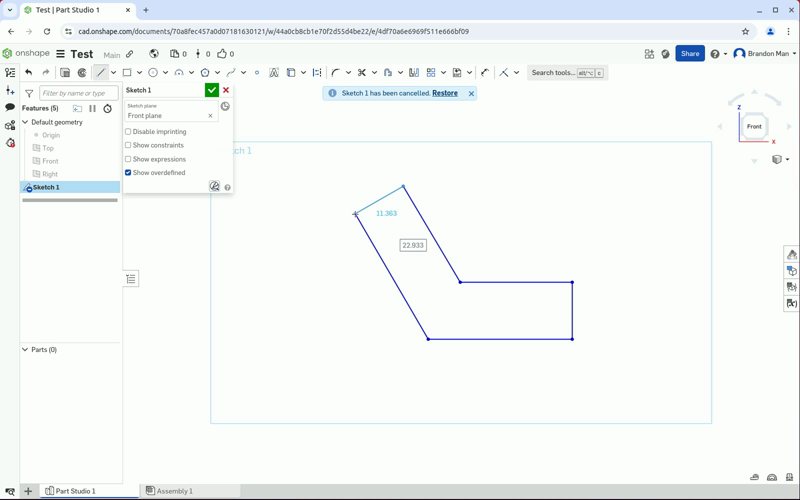
key(esc)
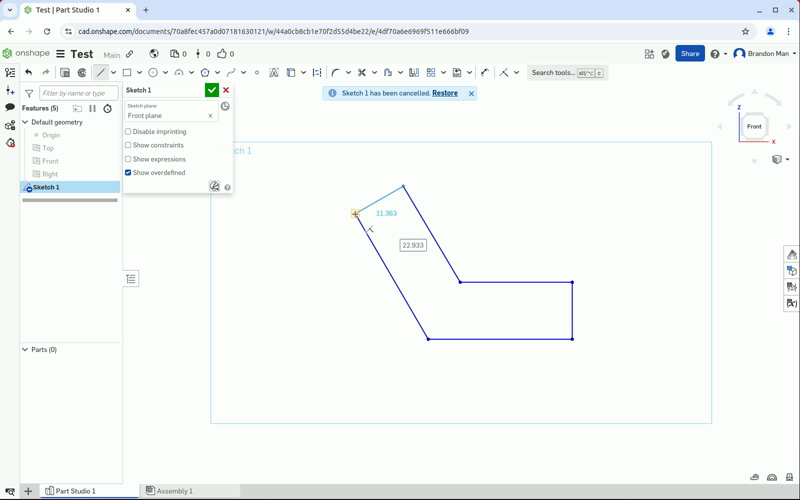
mouse_move(562, 300)
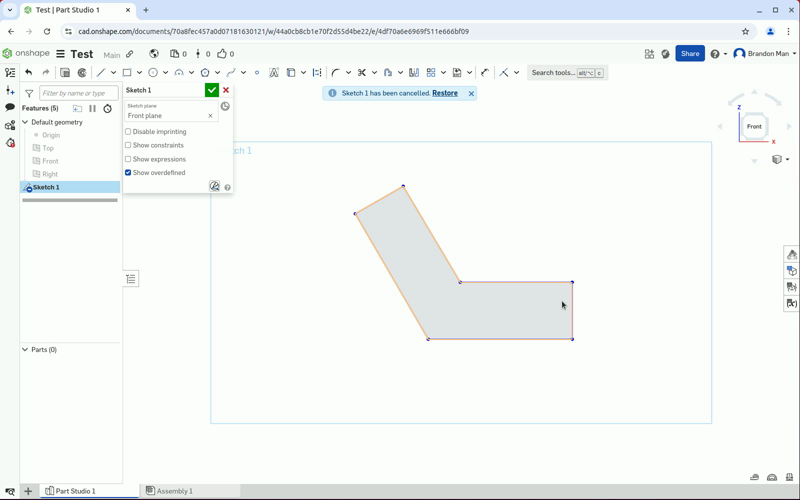
click(562, 300)
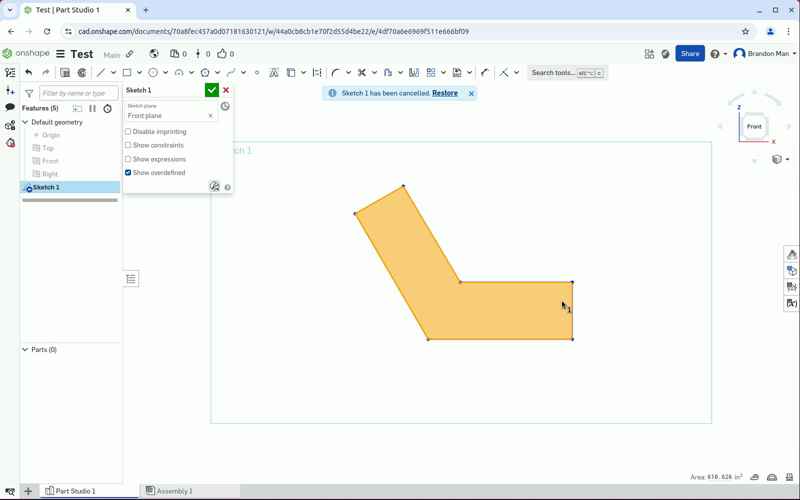
mouse_move(73, 352)
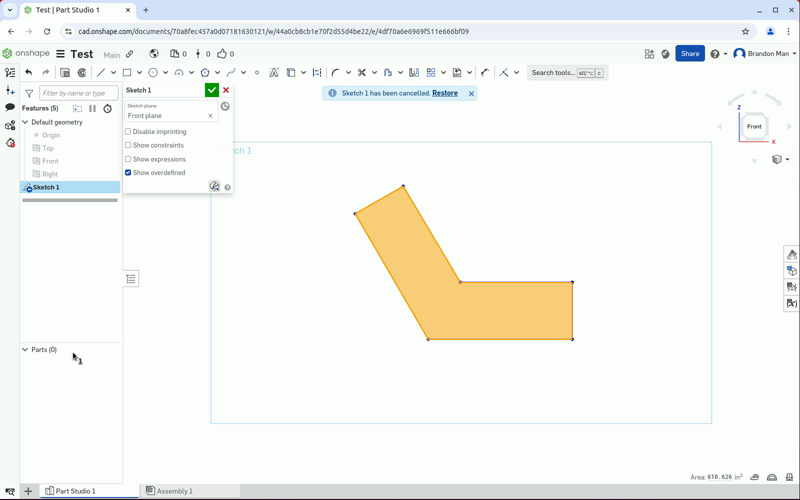
key(shift+y)
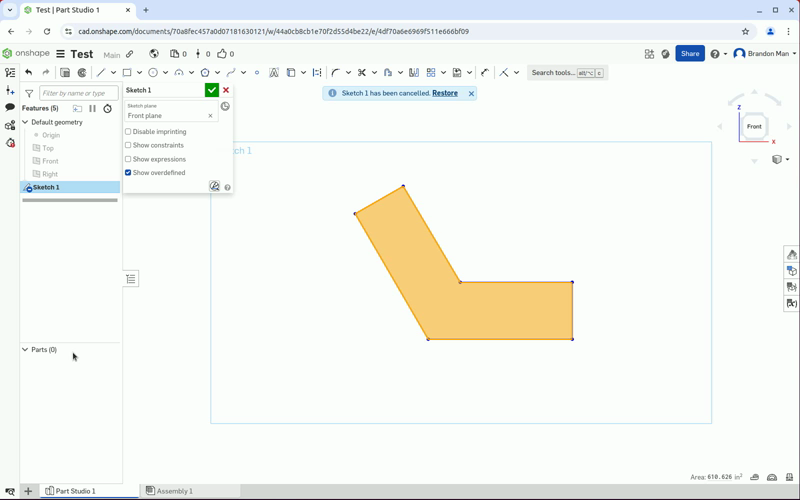
key(shift+e)
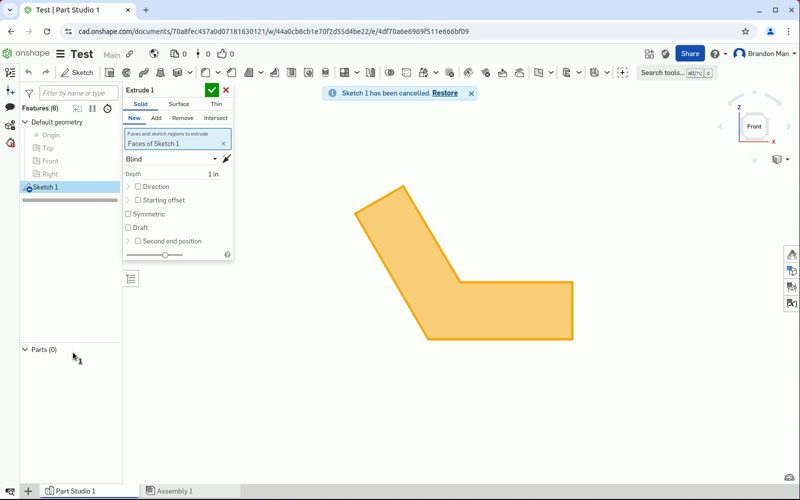
mouse_move(143, 106)
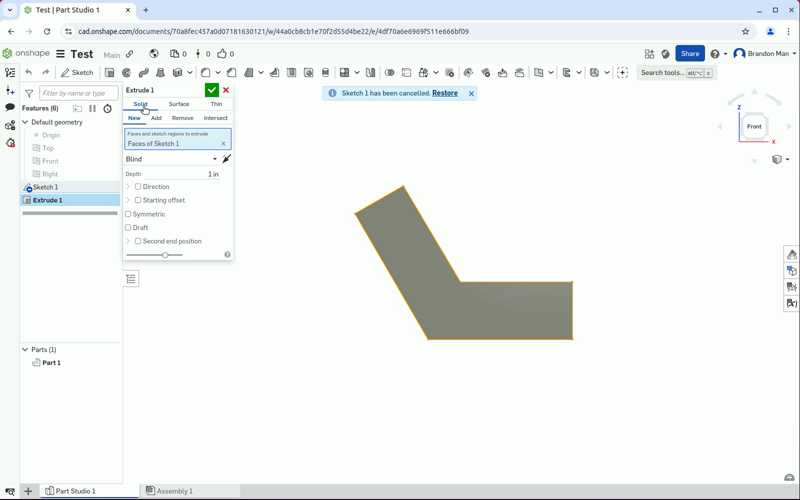
click(143, 106)
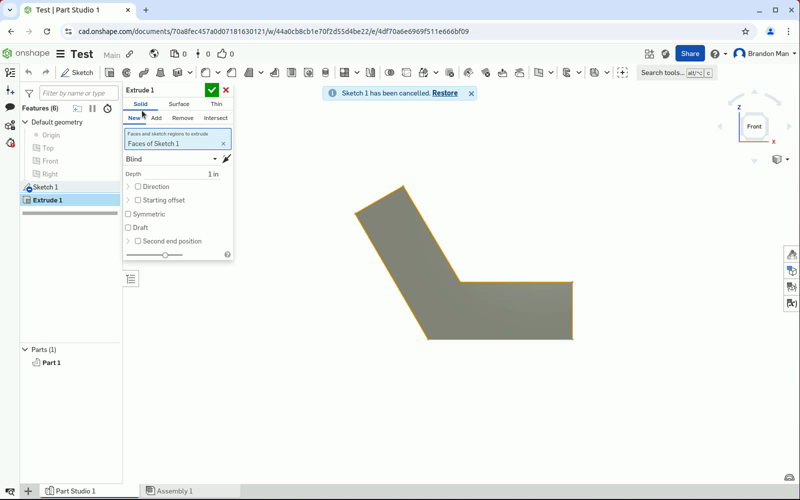
mouse_move(137, 120)
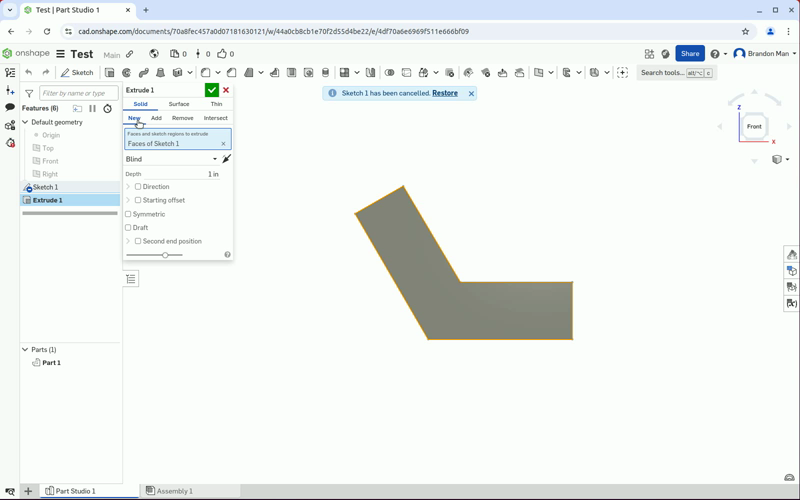
click(137, 120)
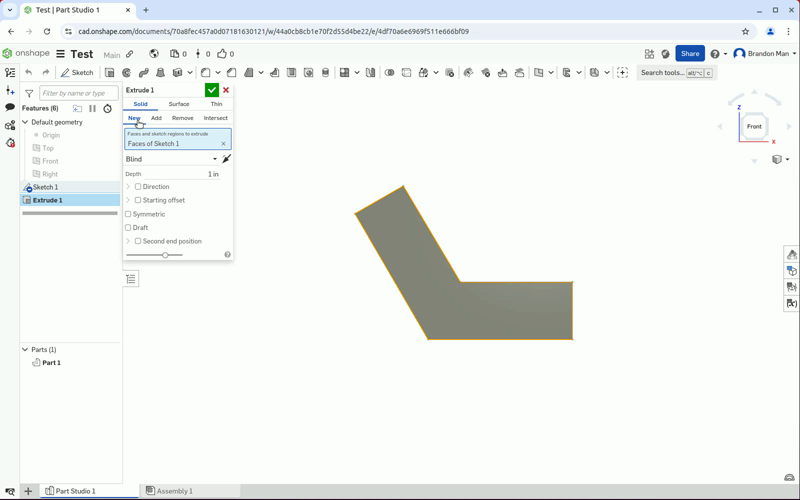
key(tab, 4)
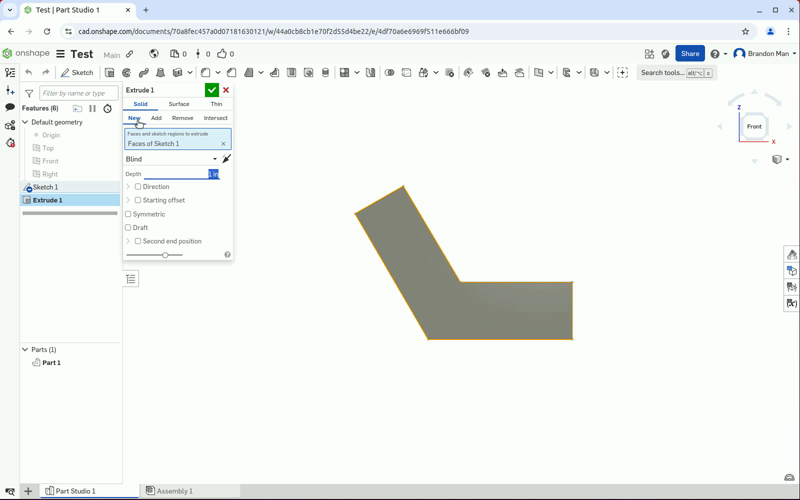
text(11.554)
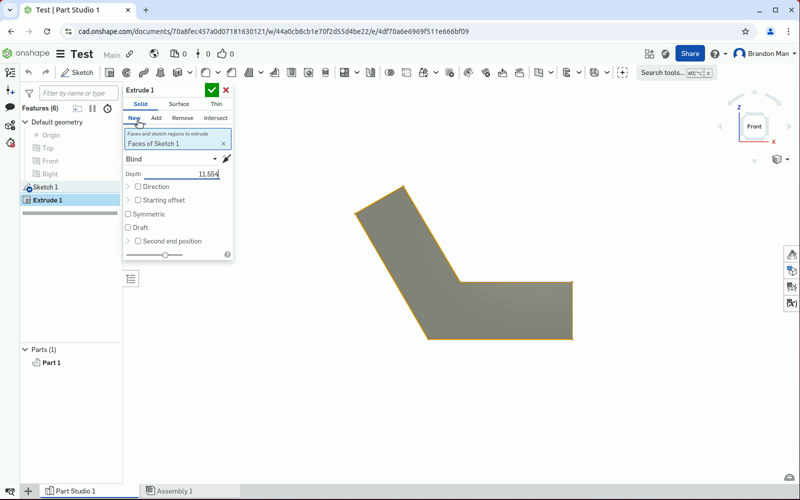
key(enter)
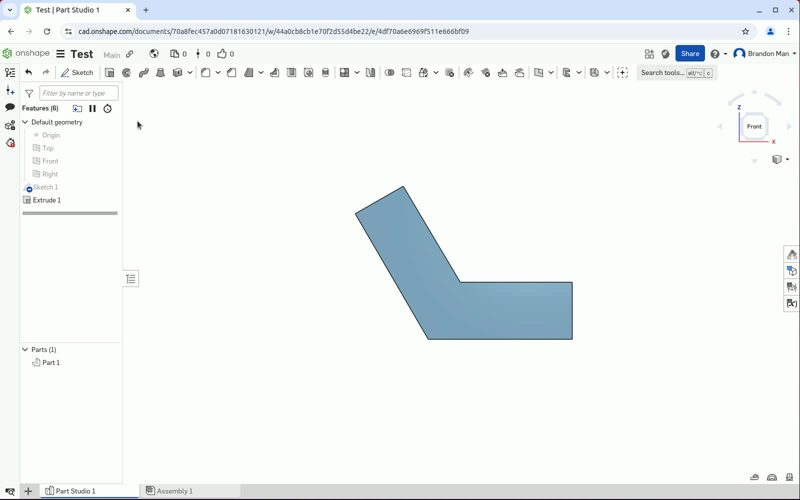
key(shift+h)
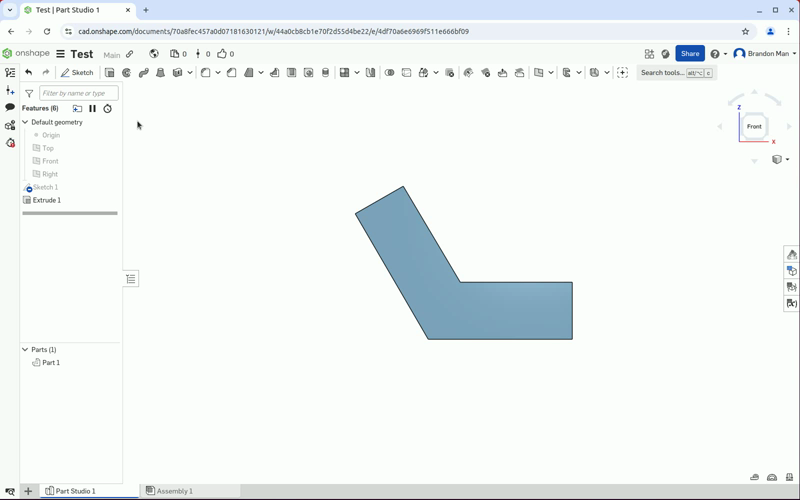
key(shift+h)
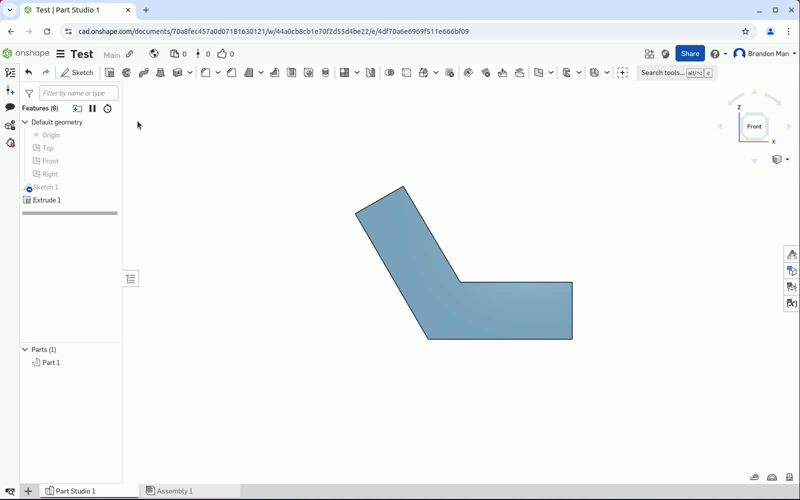
mouse_move(73, 189)
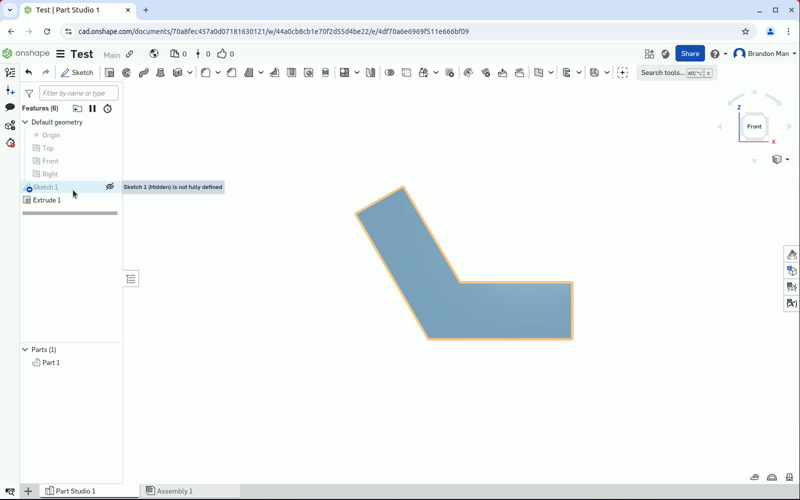
click(73, 189)
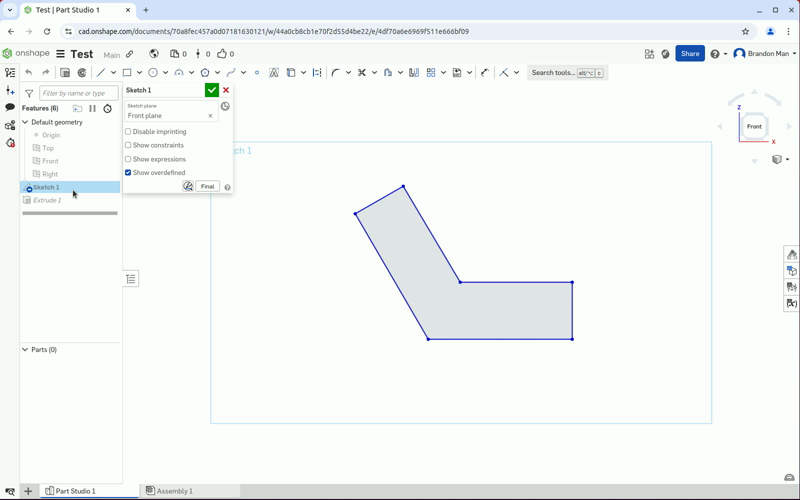
mouse_move(229, 92)
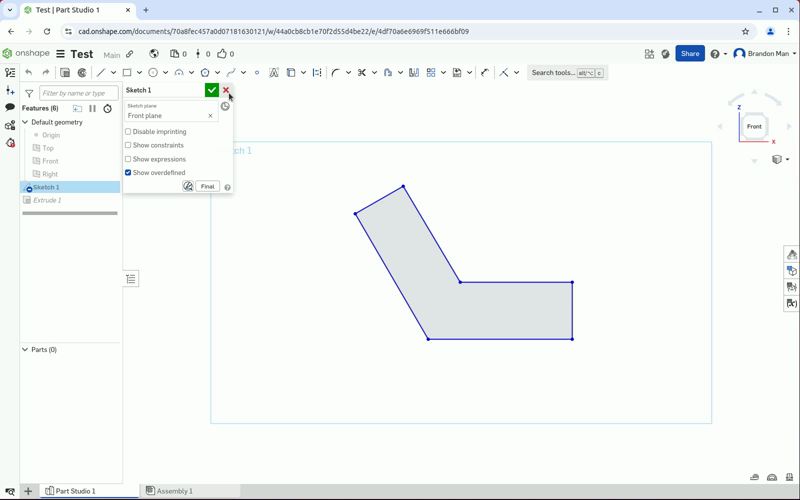
click(229, 92)
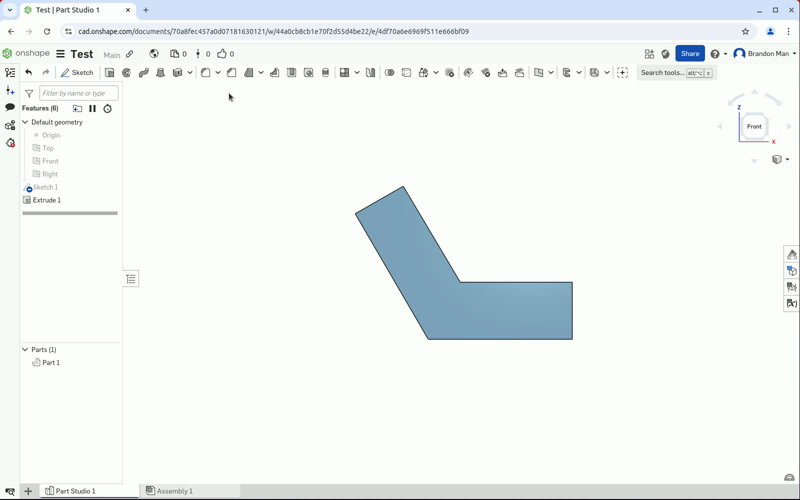
mouse_move(541, 75)
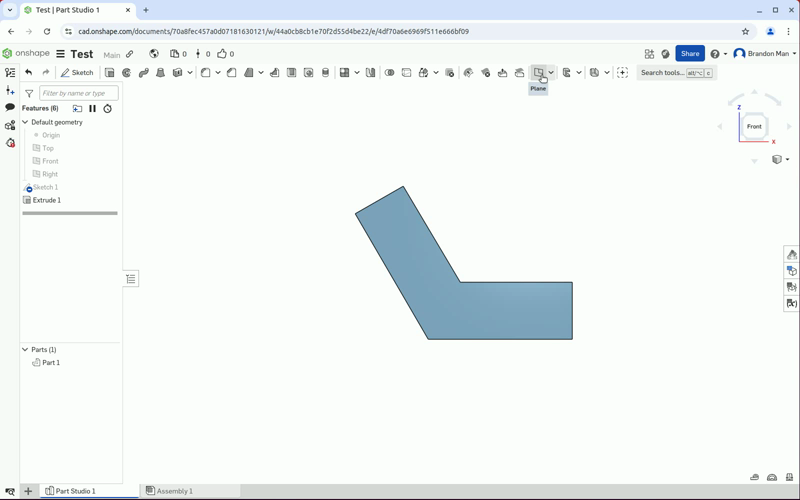
click(541, 75)
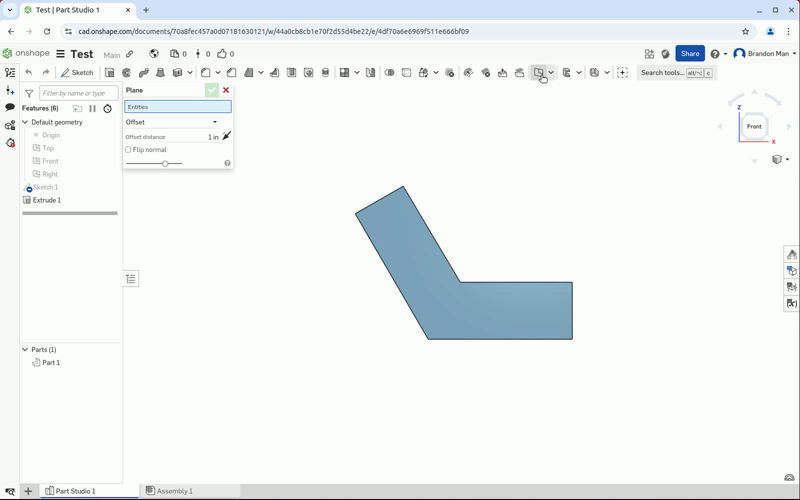
mouse_move(73, 163)
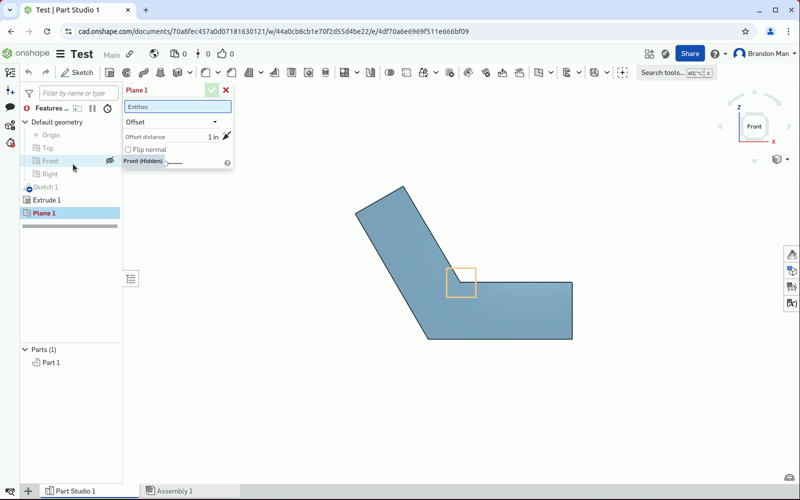
click(73, 163)
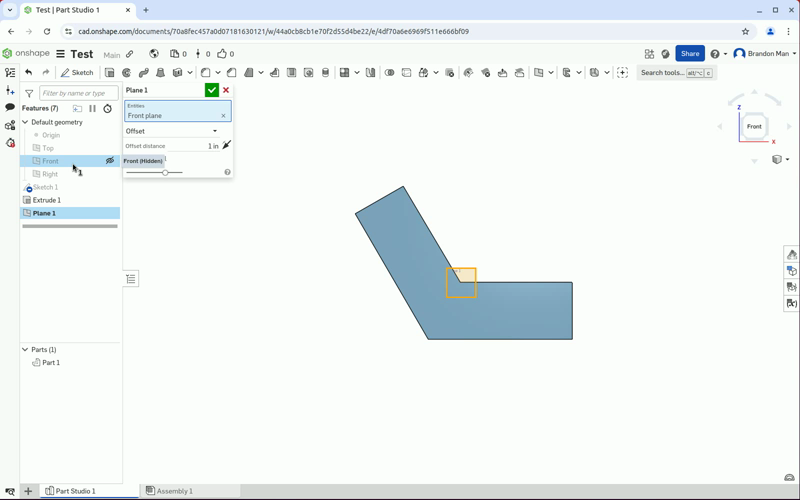
key(tab, 2)
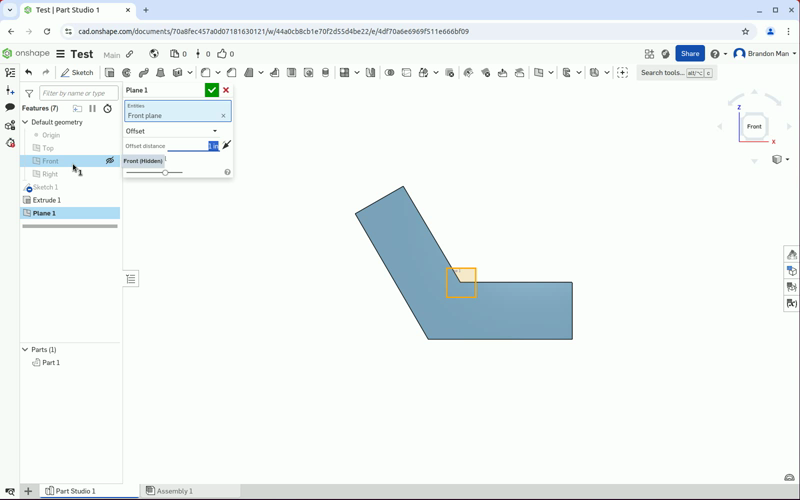
text(11.554)
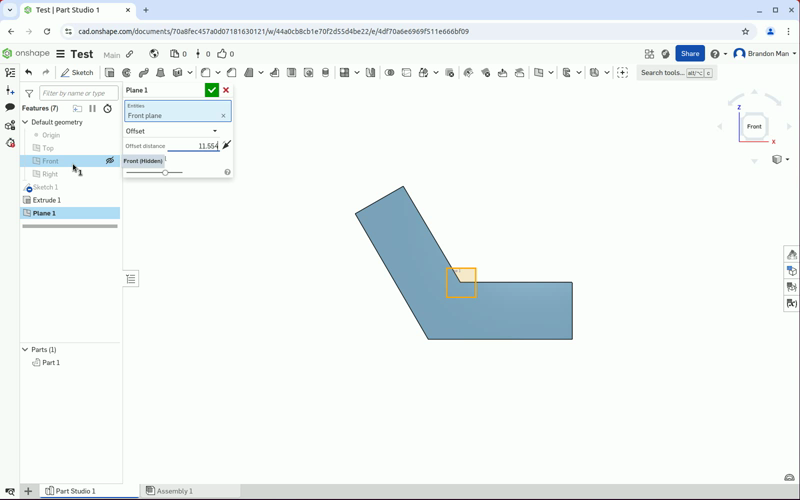
key(enter, 2)
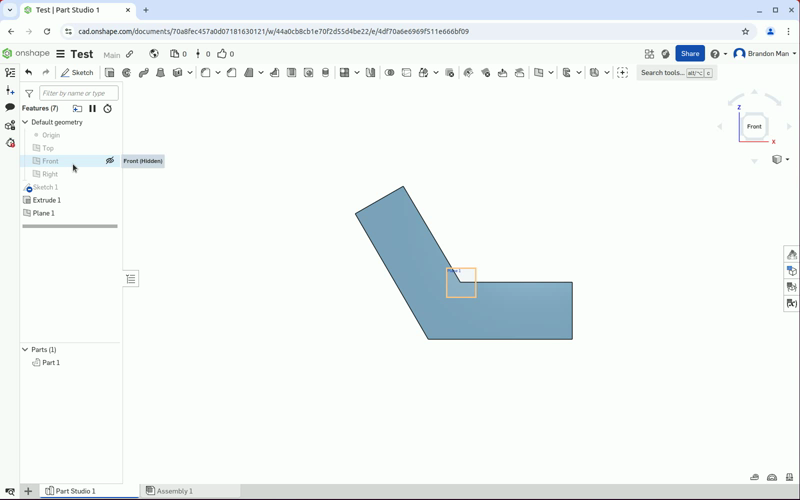
key(shift+s)
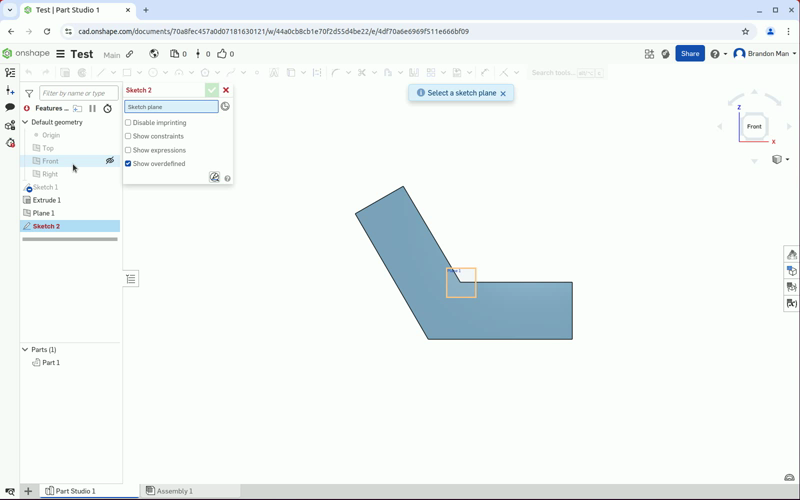
mouse_move(73, 215)
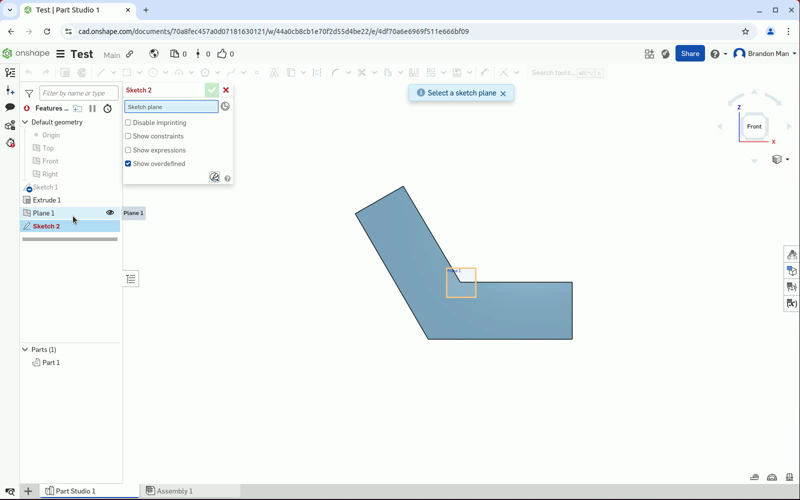
click(73, 215)
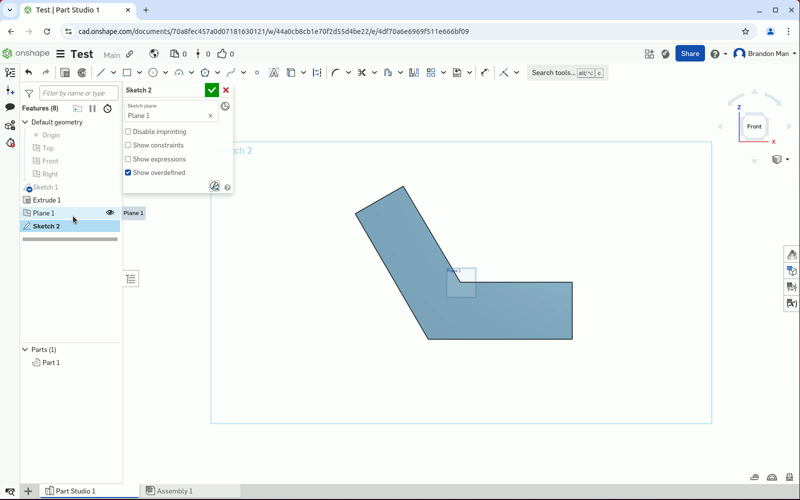
mouse_move(73, 352)
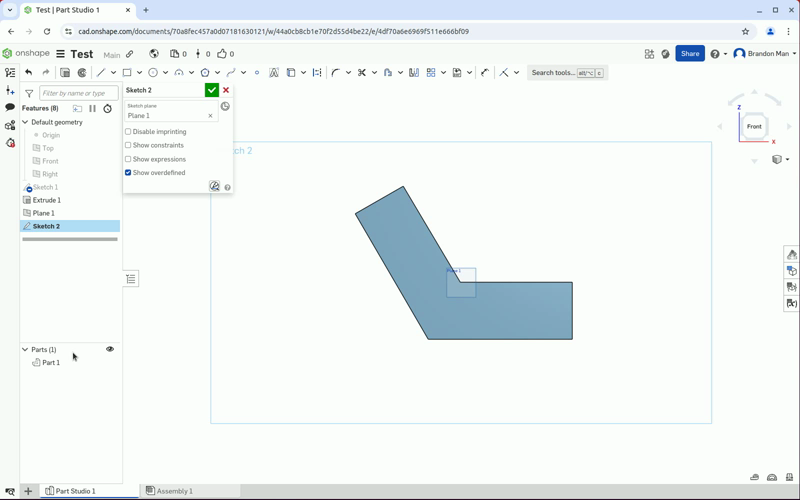
key(y)
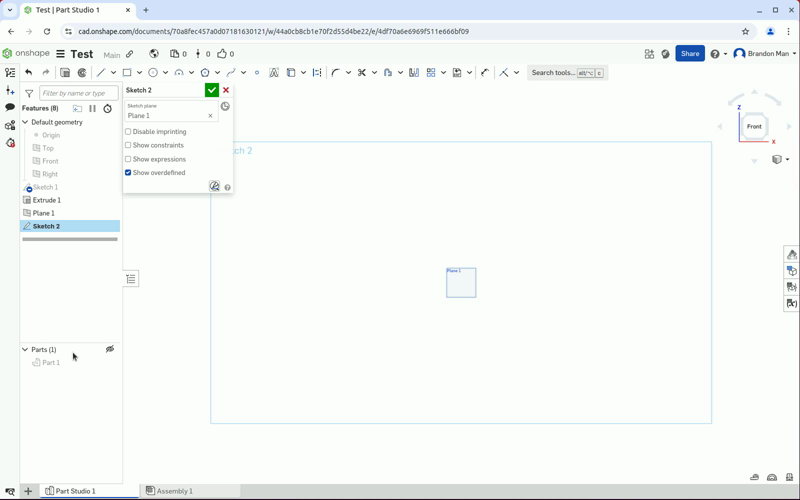
key(l)
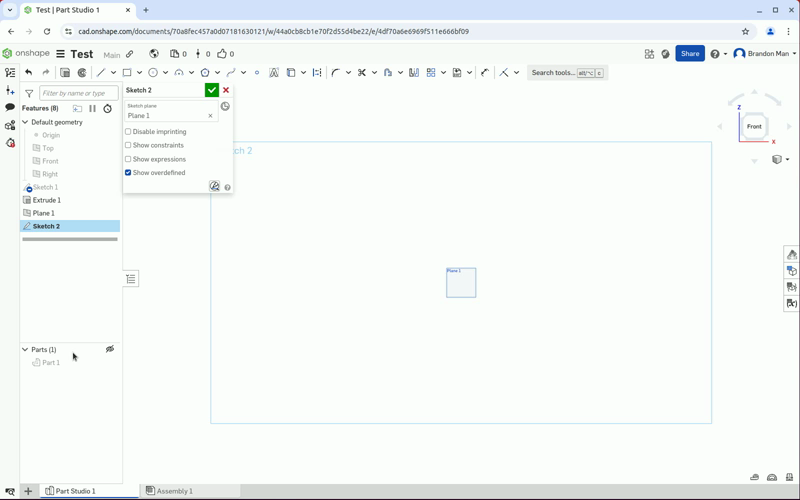
key_down(shift)
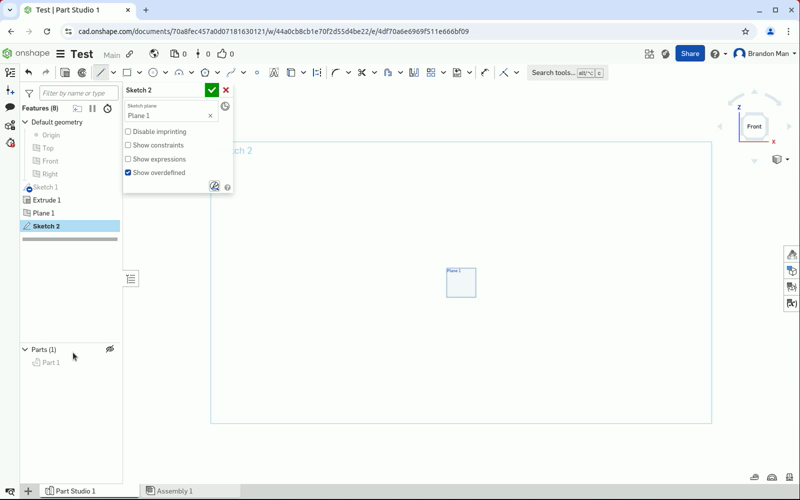
mouse_move(365, 207)
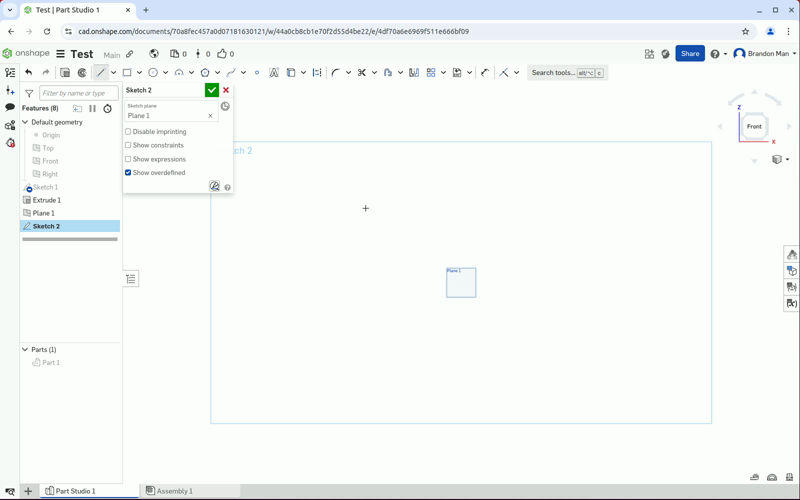
click(365, 207)
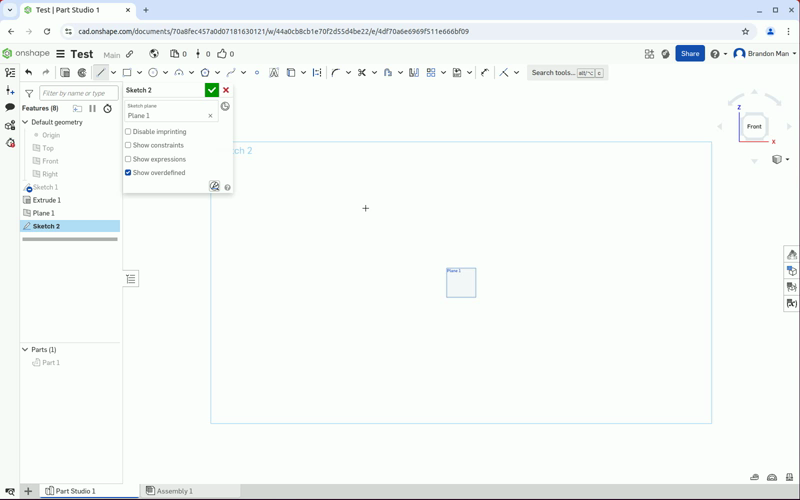
key_up(shift)
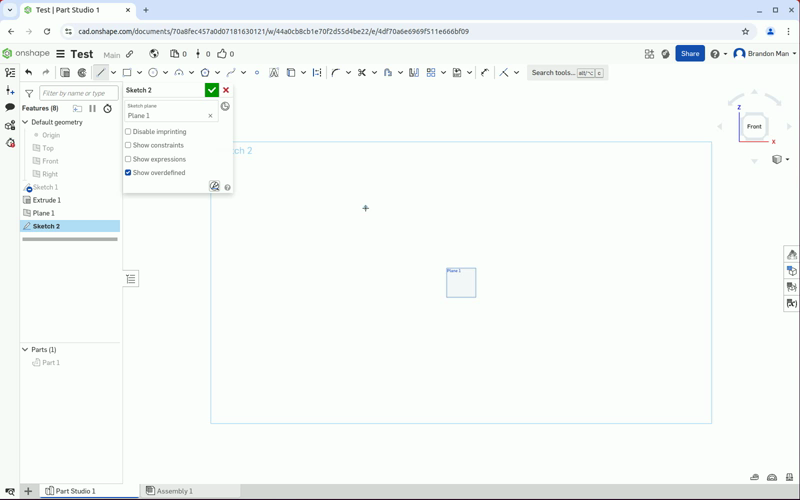
key_down(shift)
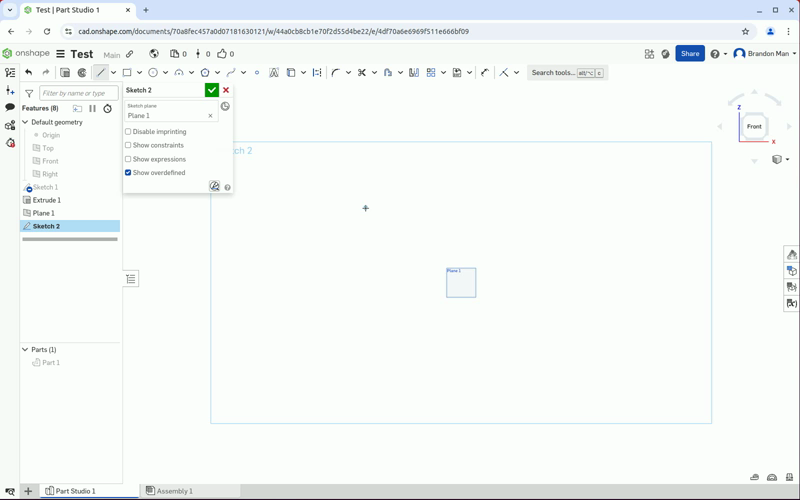
mouse_move(435, 327)
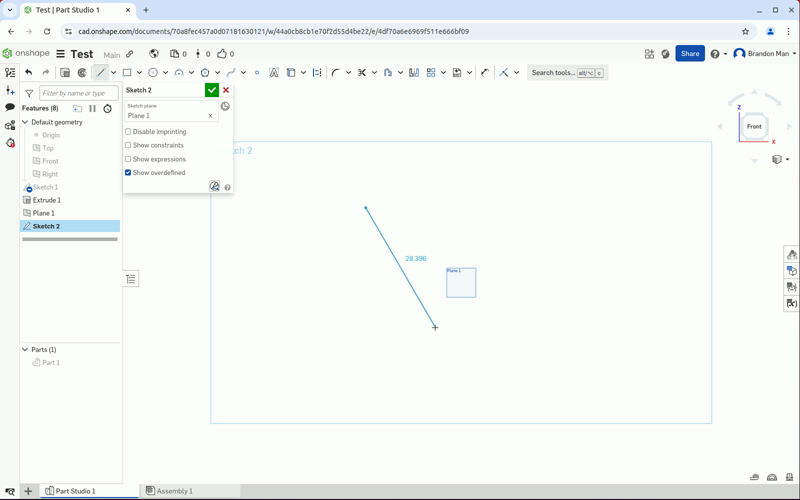
click(435, 327)
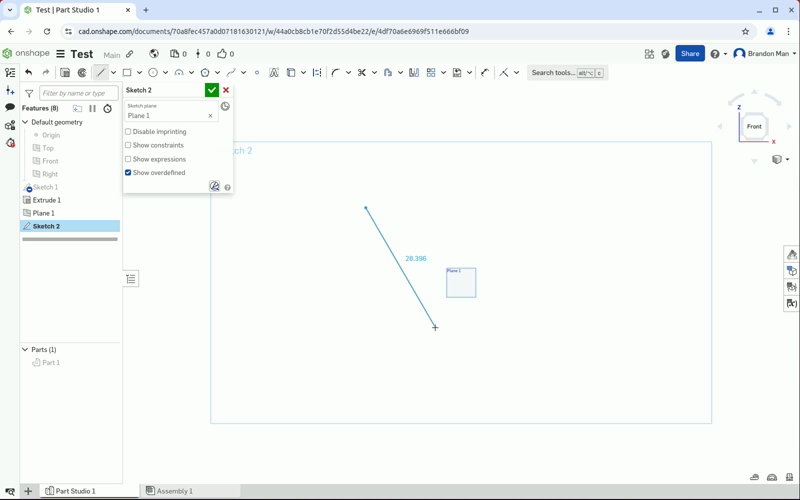
key_up(shift)
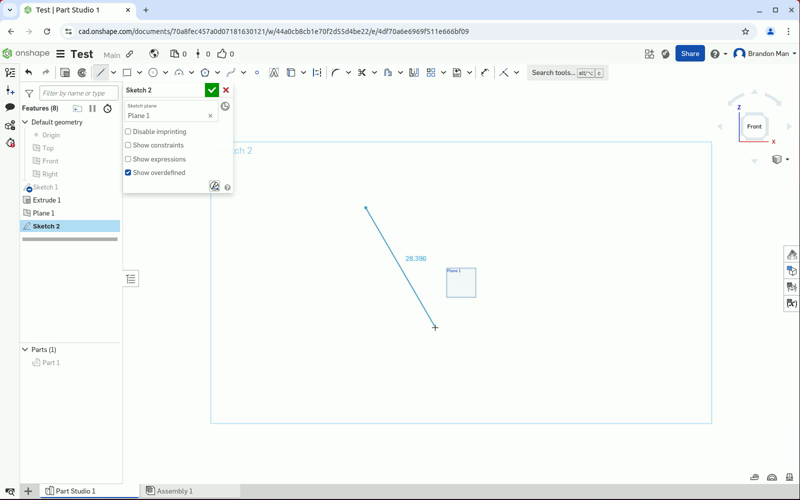
key_down(shift)
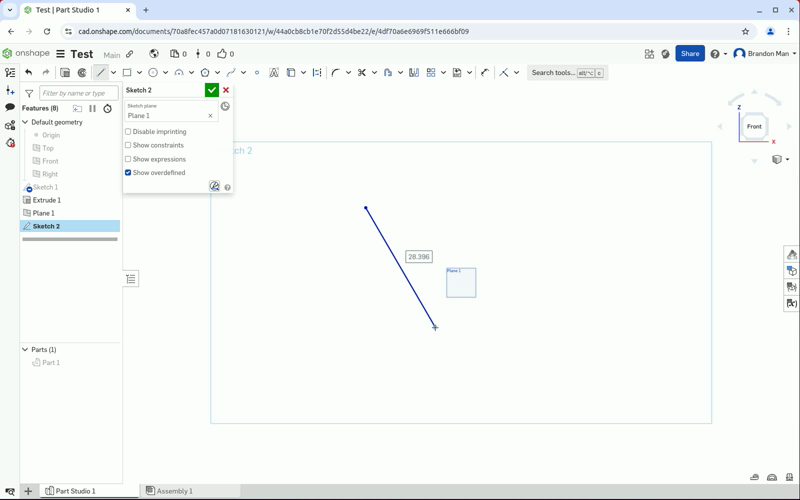
mouse_move(572, 327)
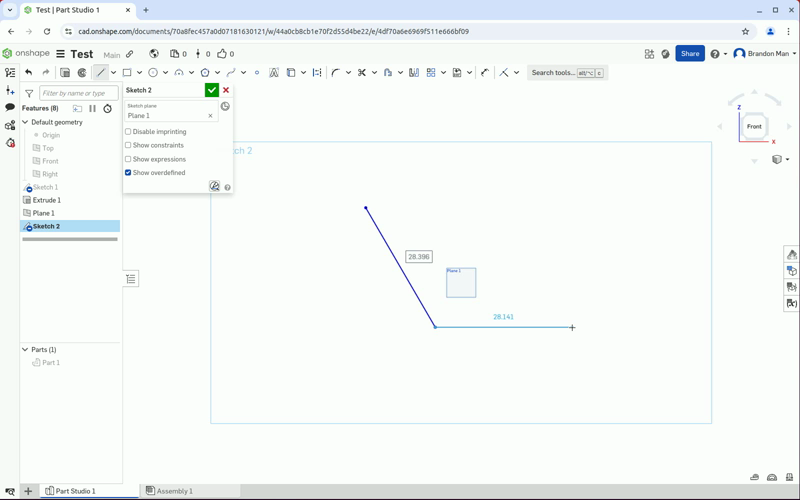
click(572, 327)
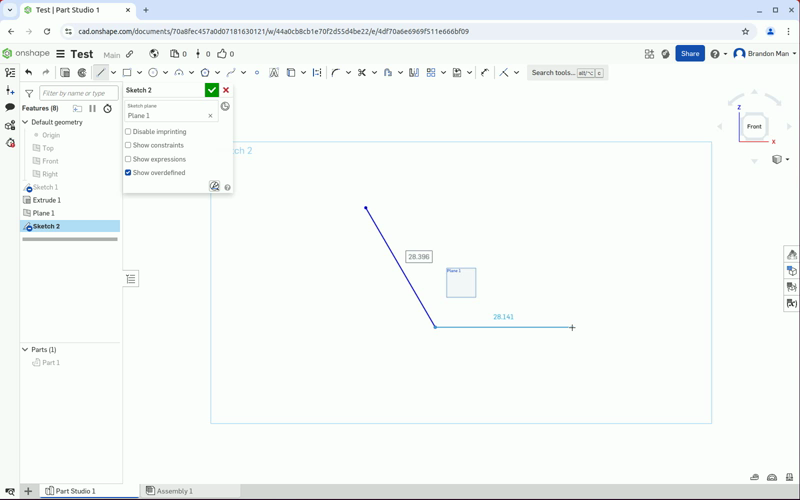
key_up(shift)
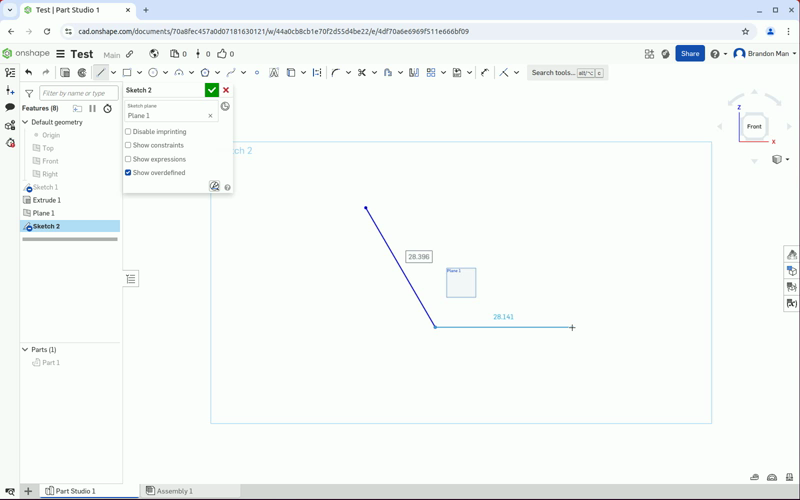
key_down(shift)
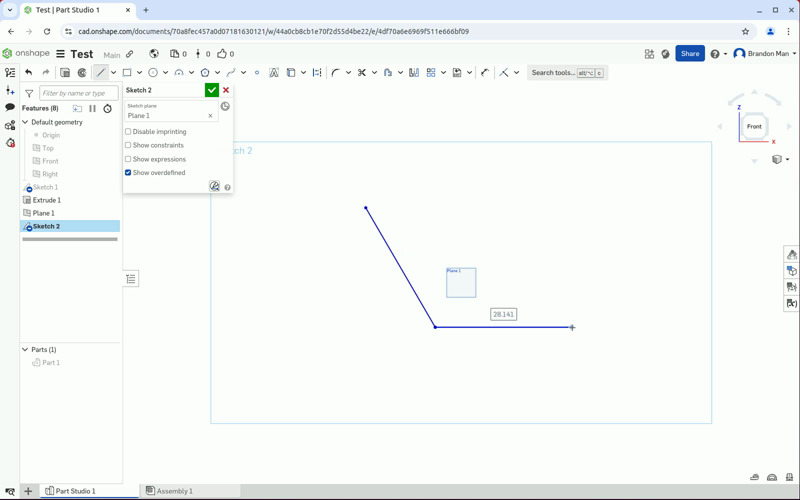
mouse_move(589, 327)
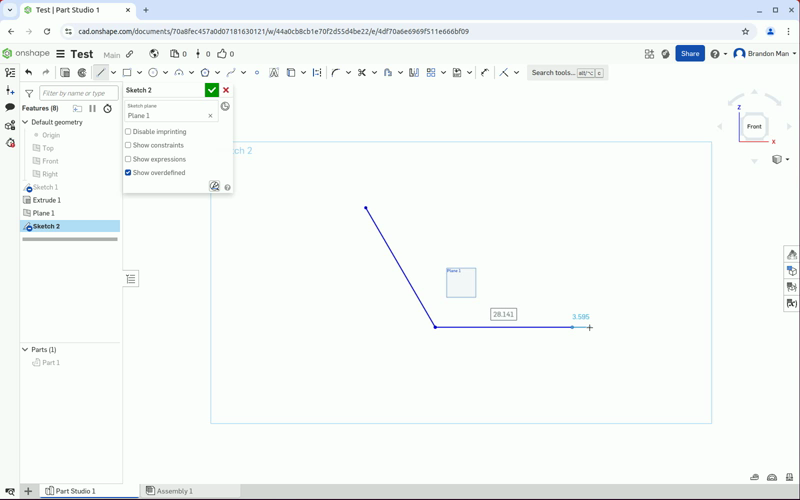
mouse_move(572, 299)
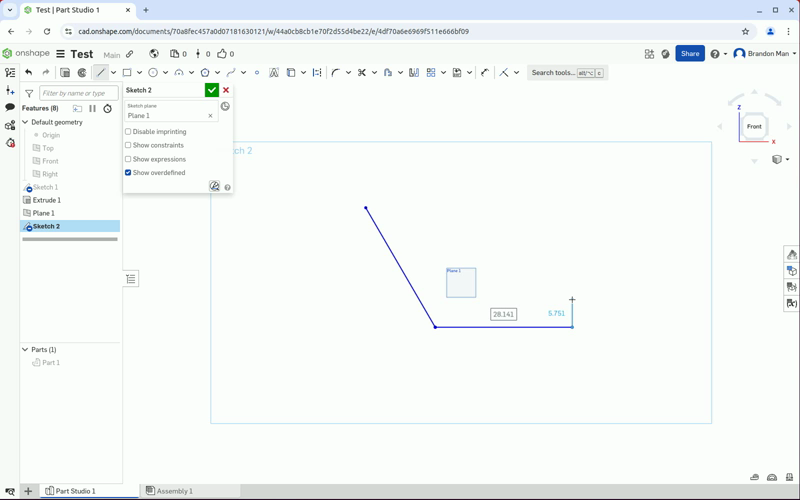
click(572, 299)
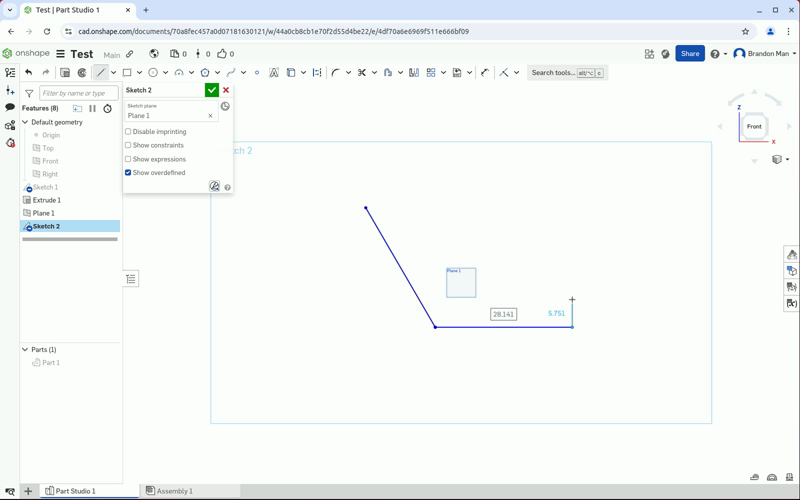
key_up(shift)
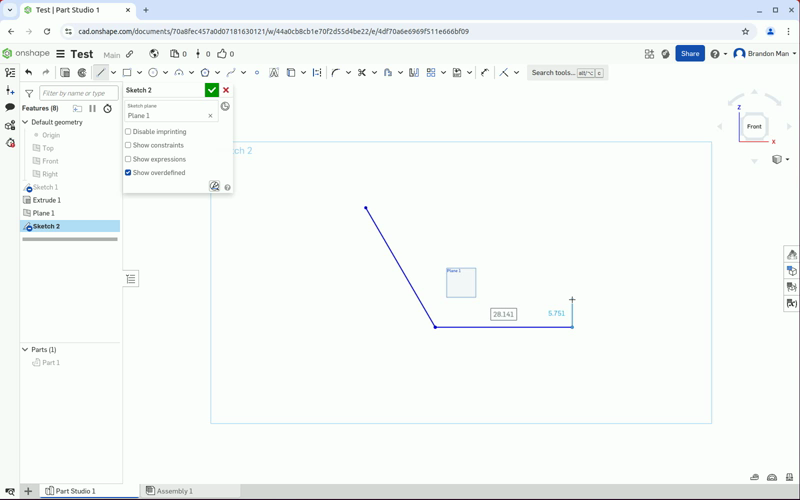
key_down(shift)
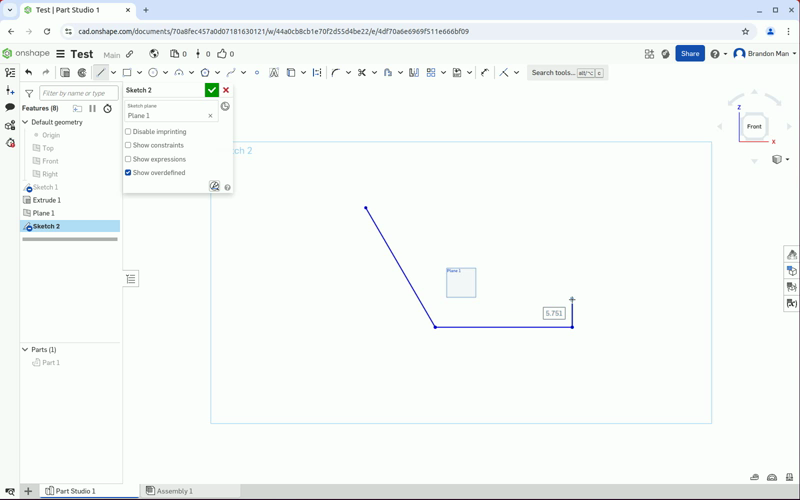
mouse_move(450, 299)
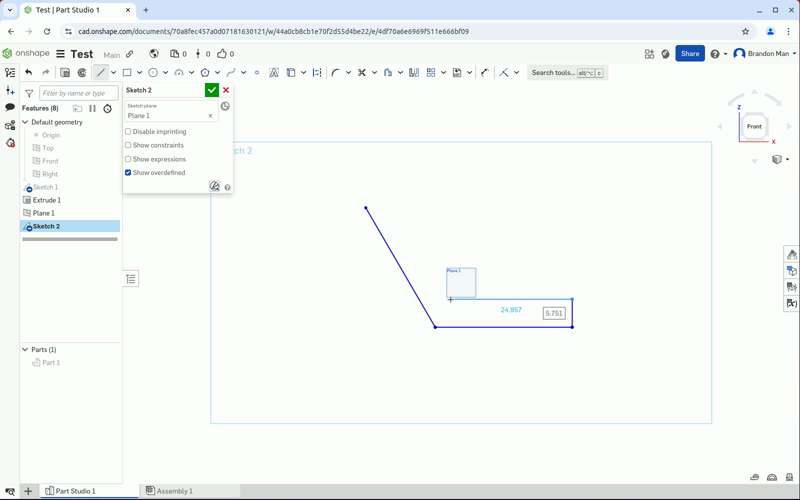
click(450, 299)
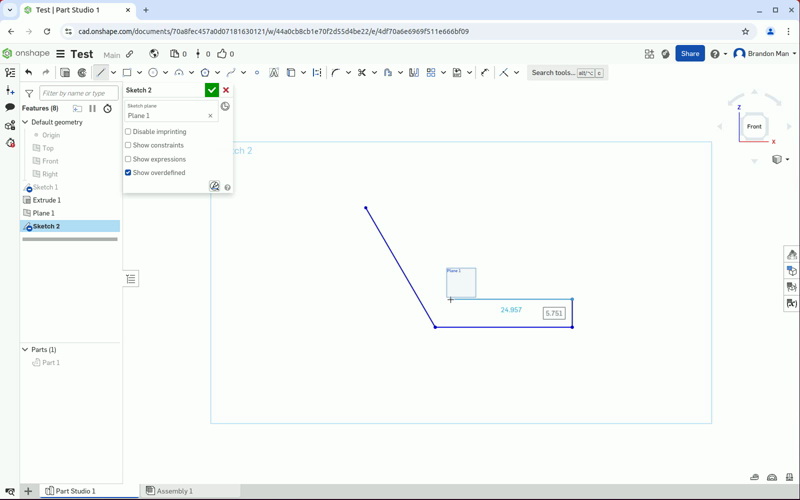
key_up(shift)
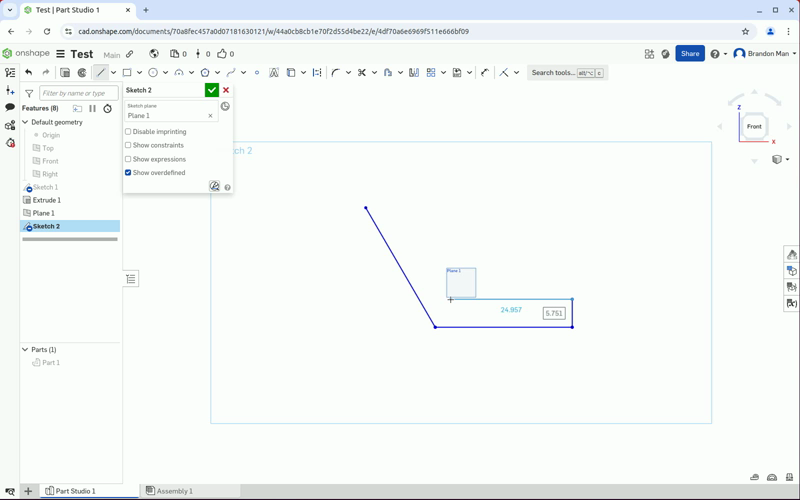
key_down(shift)
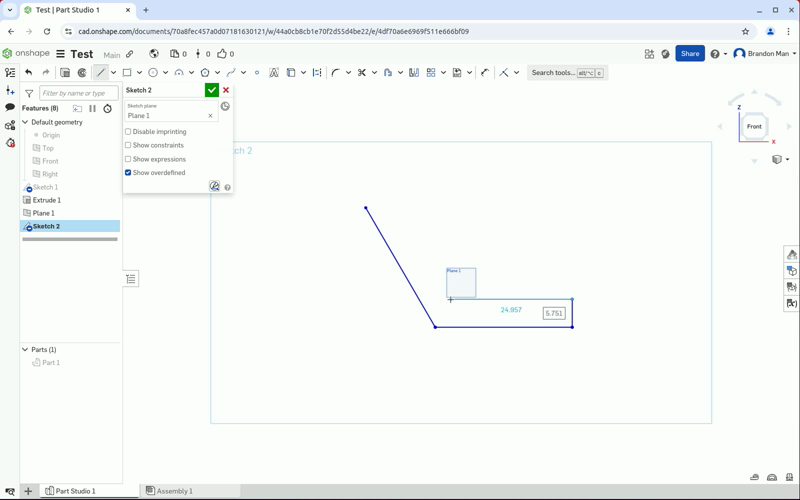
mouse_move(389, 195)
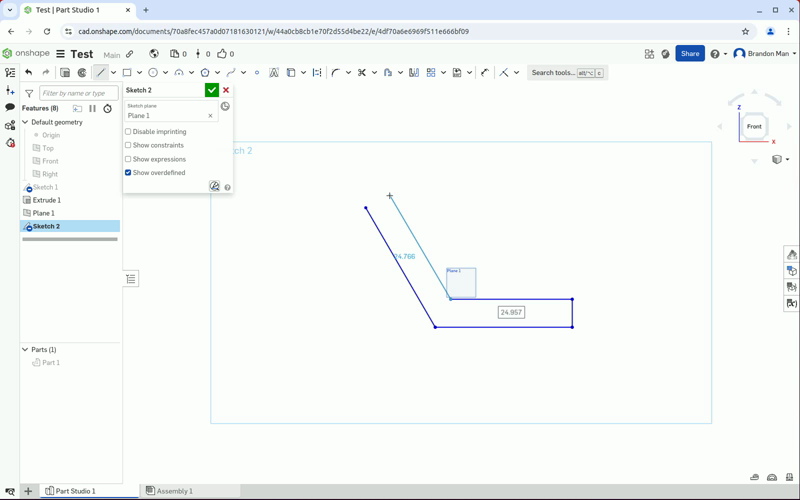
click(389, 195)
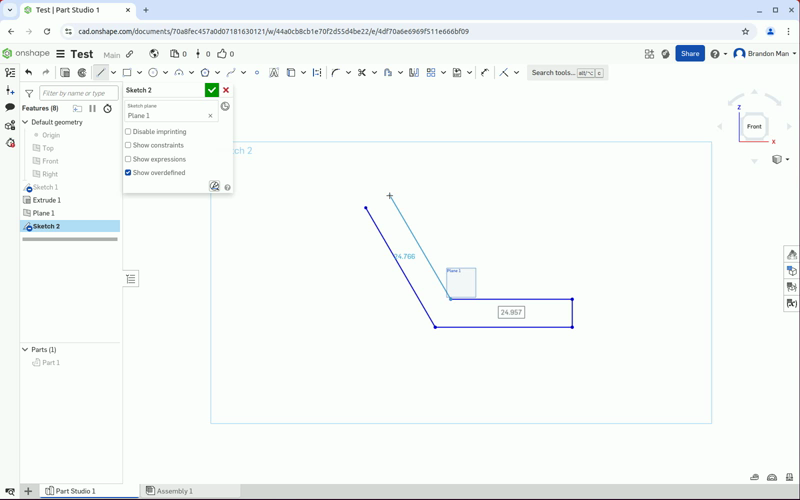
key_up(shift)
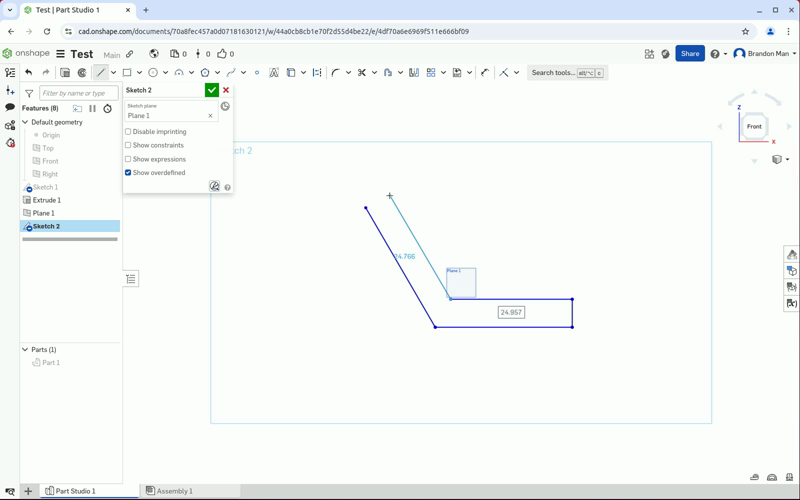
mouse_move(419, 195)
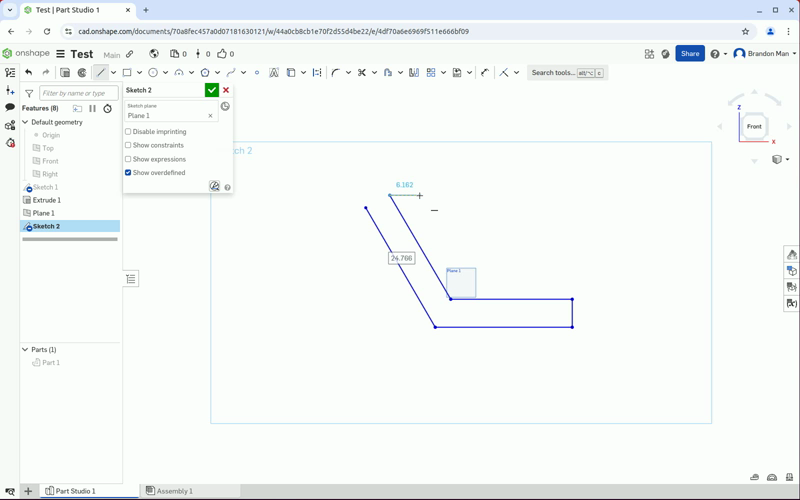
key_down(shift)
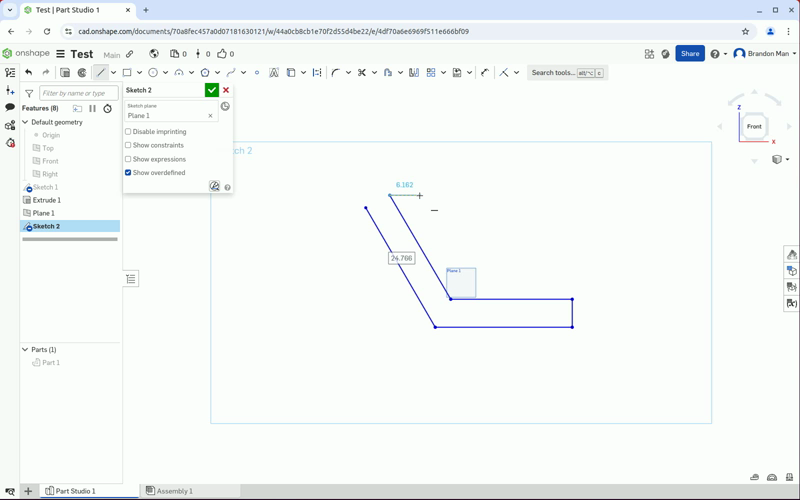
mouse_move(365, 207)
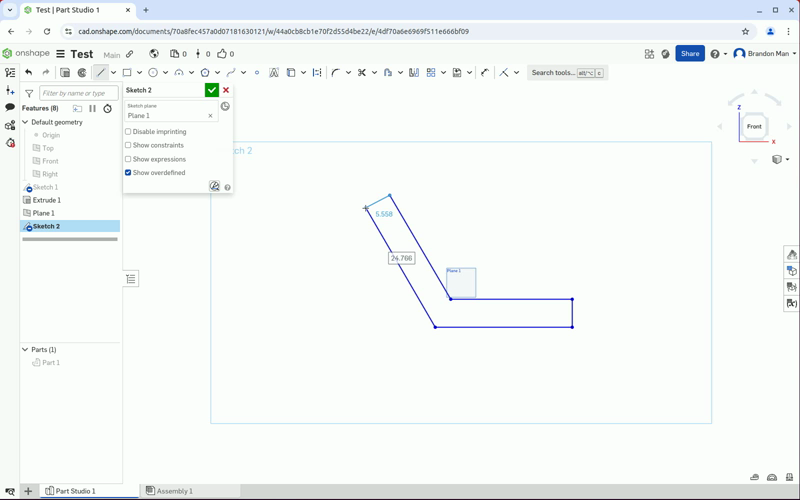
key_up(shift)
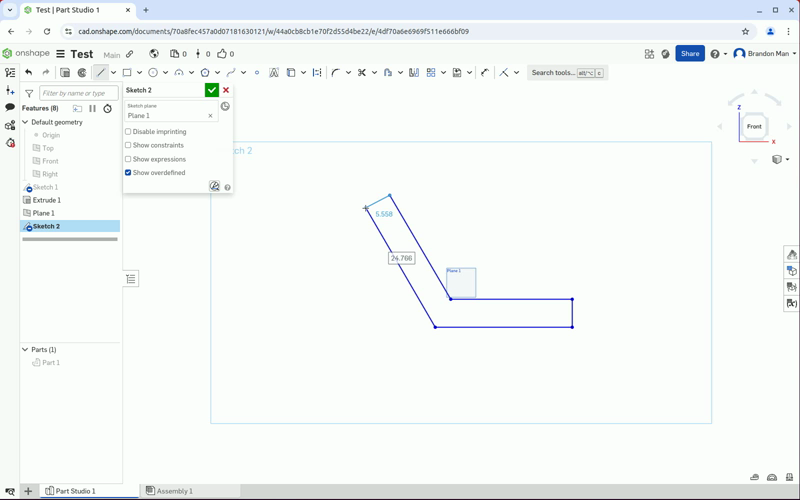
click(365, 207)
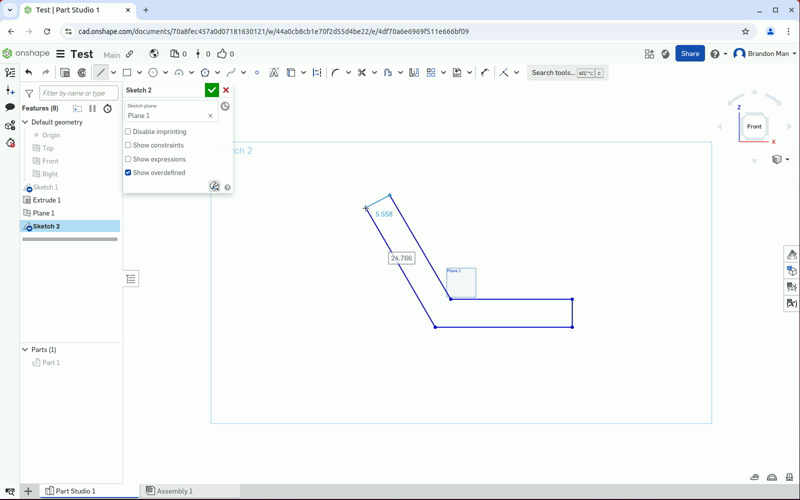
key(esc)
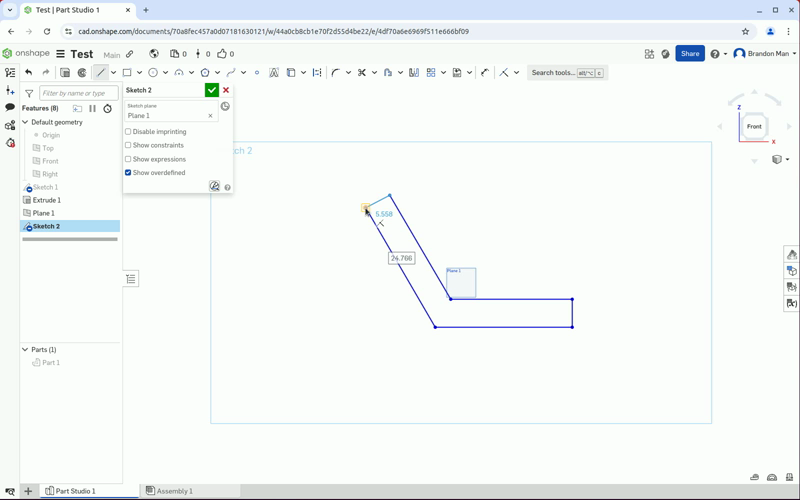
mouse_move(529, 308)
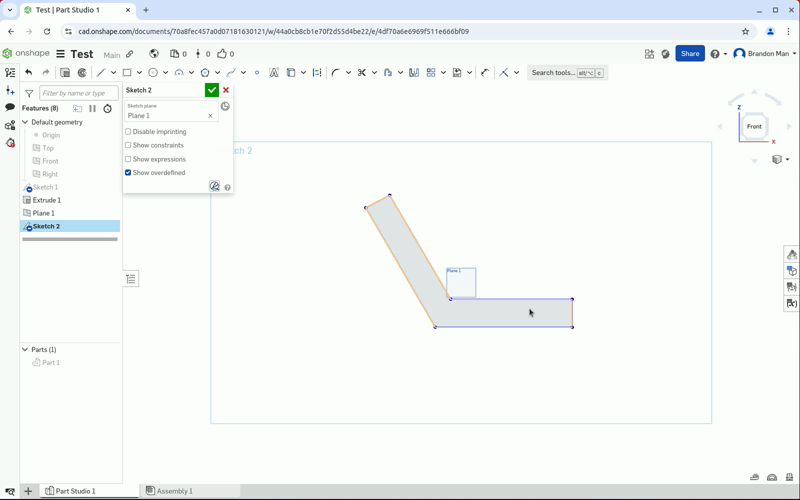
click(529, 308)
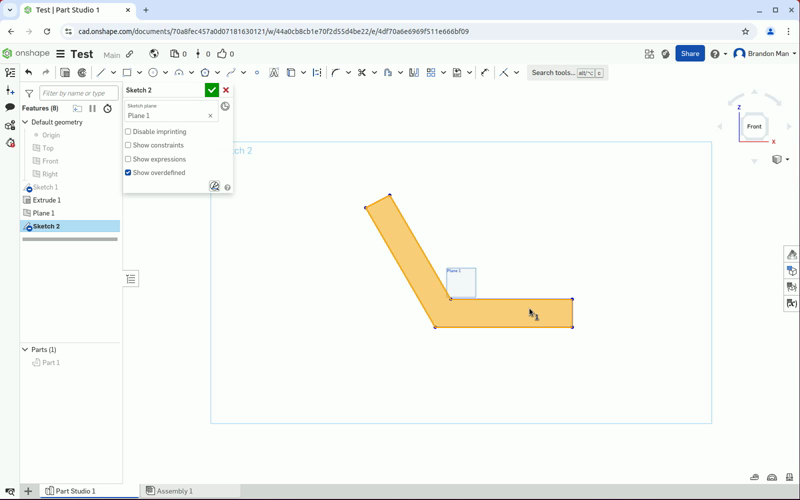
mouse_move(73, 352)
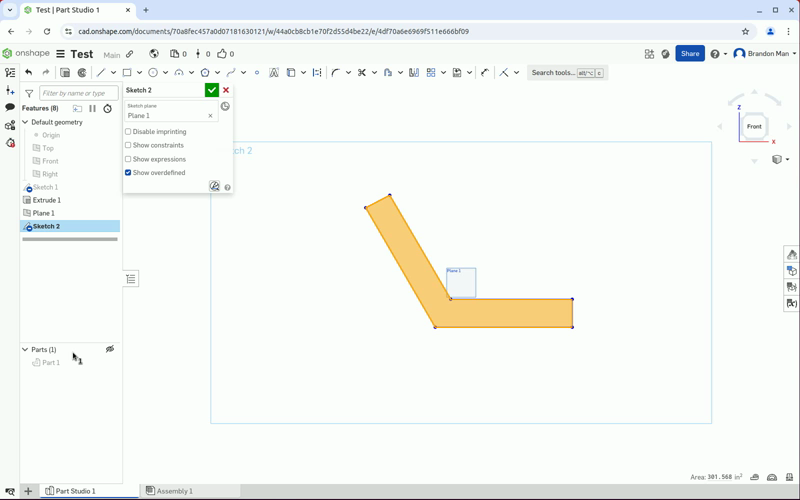
key(shift+y)
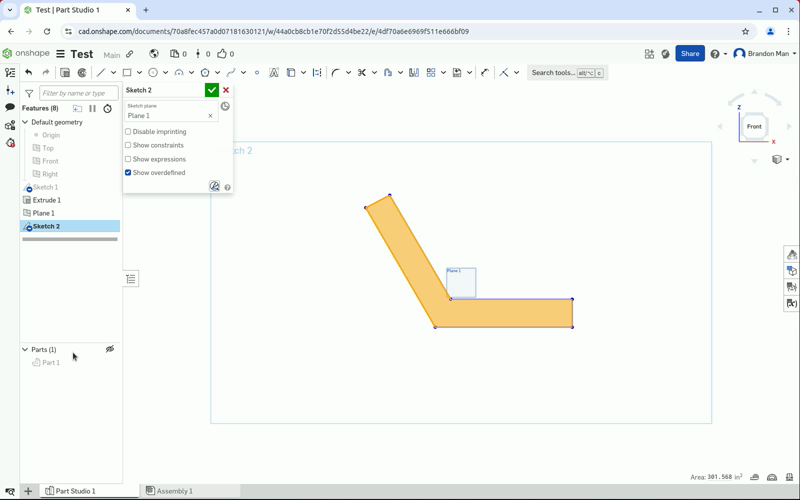
key(shift+e)
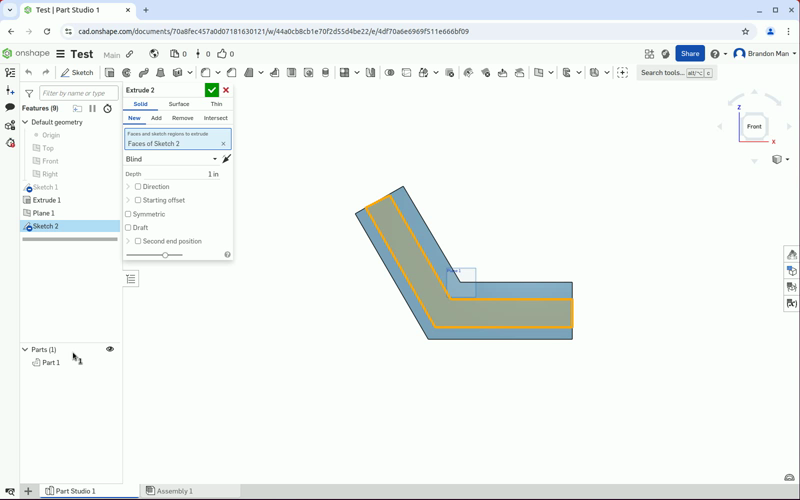
mouse_move(143, 106)
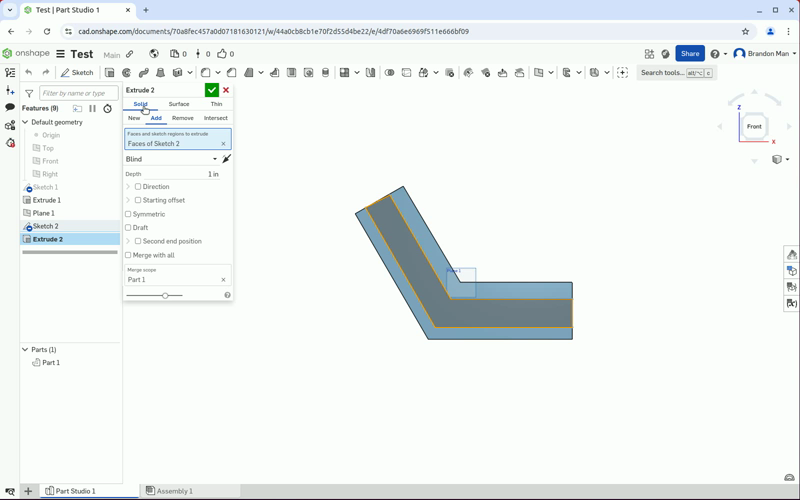
click(143, 106)
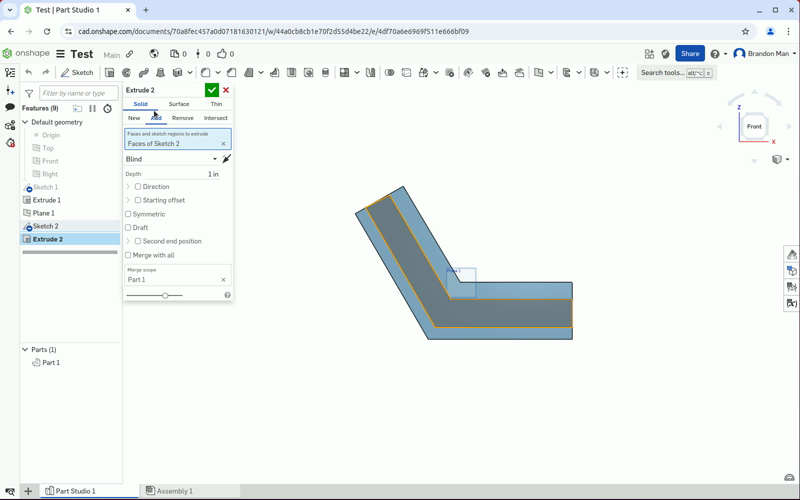
mouse_move(186, 120)
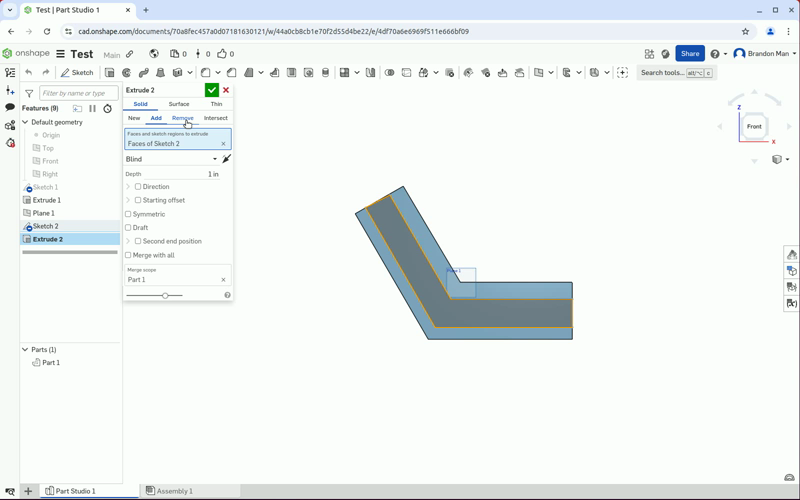
click(186, 120)
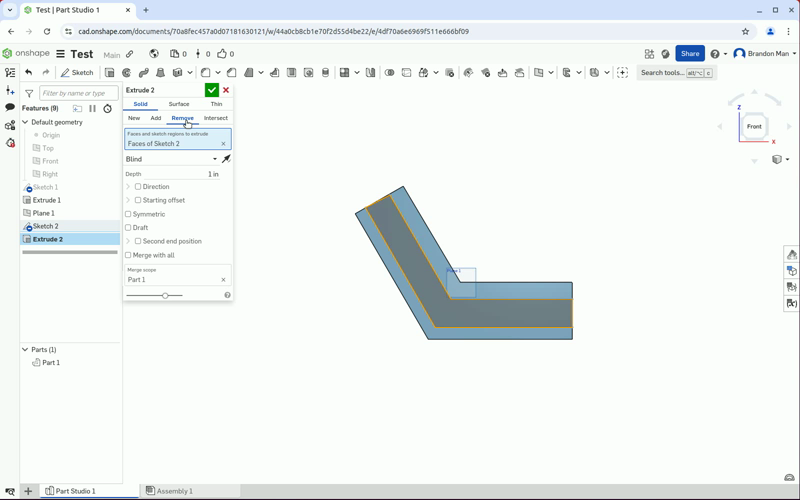
key(tab, 4)
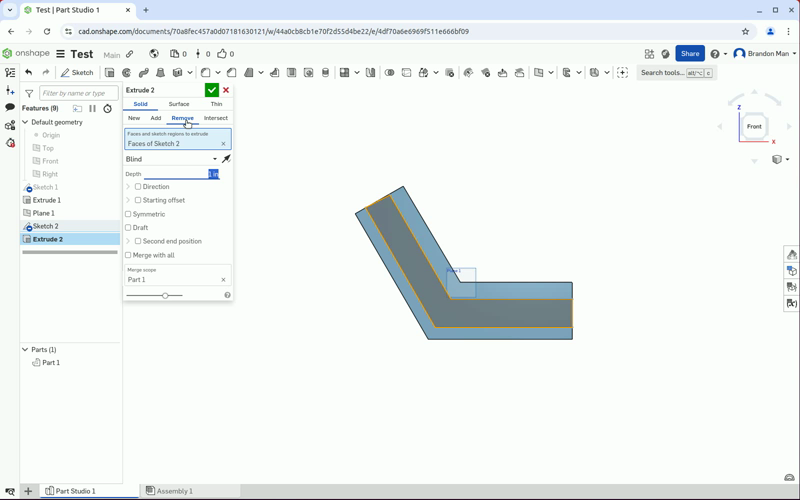
text(8.666)
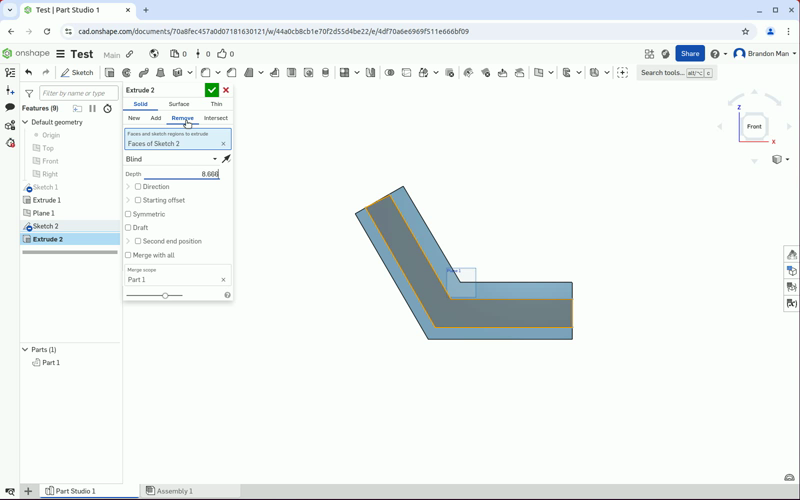
key(tab, 6)
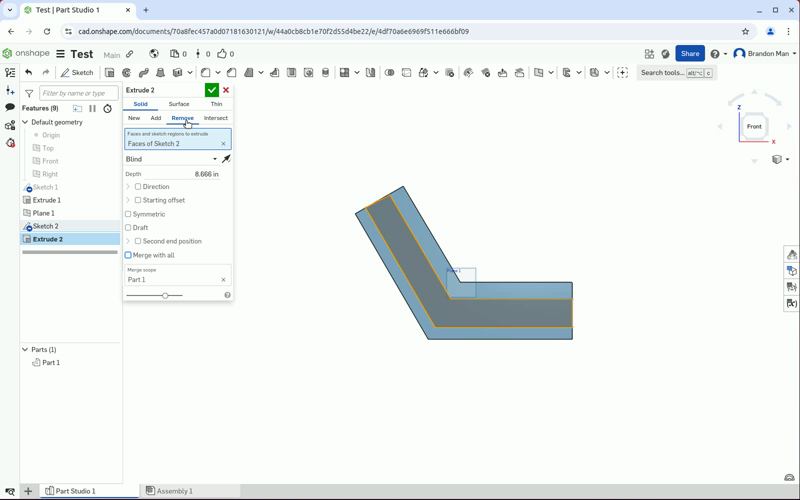
key(space)
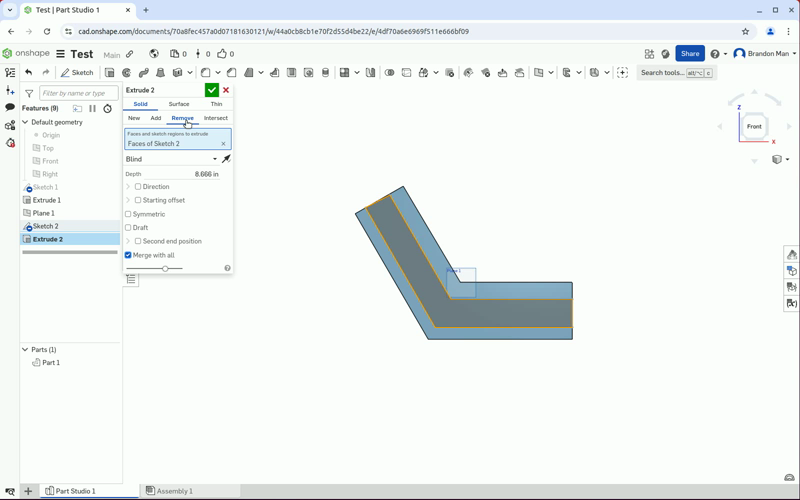
key(enter)
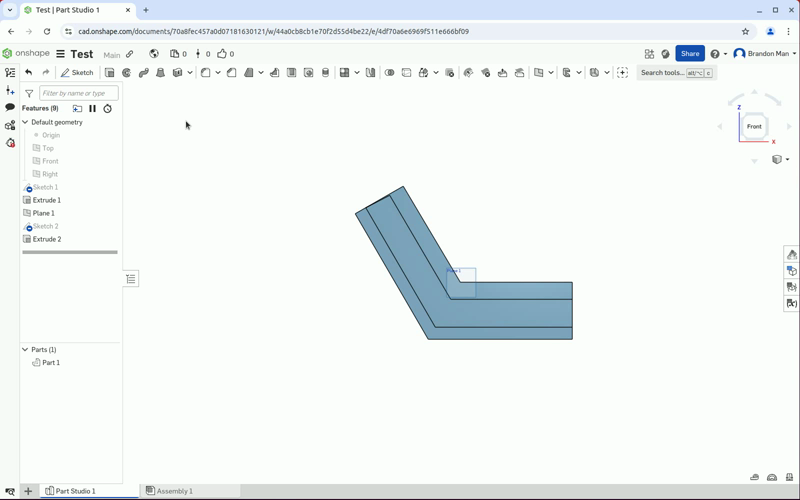
key(shift+h)
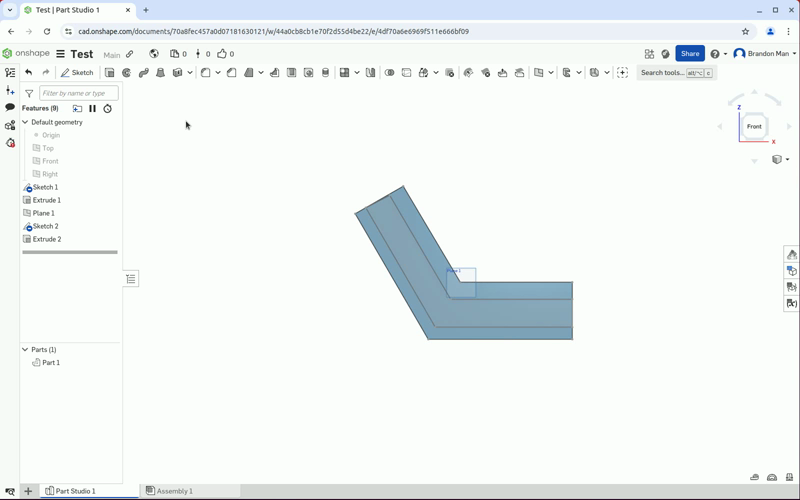
key(shift+h)
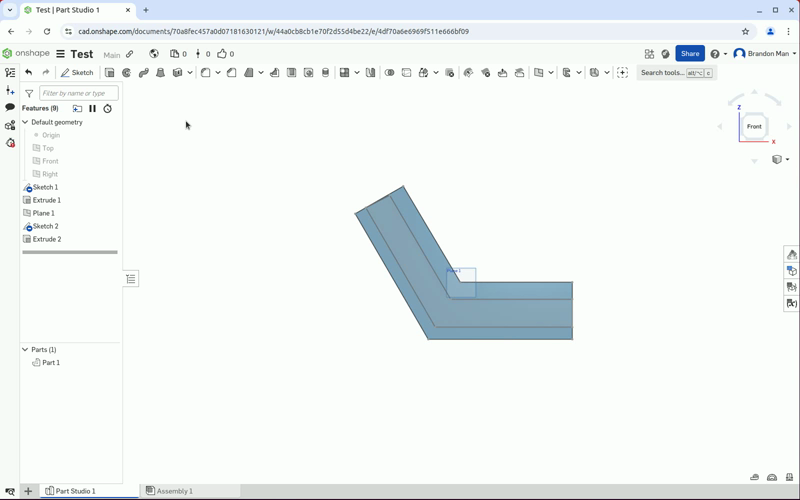
key(shift+7)
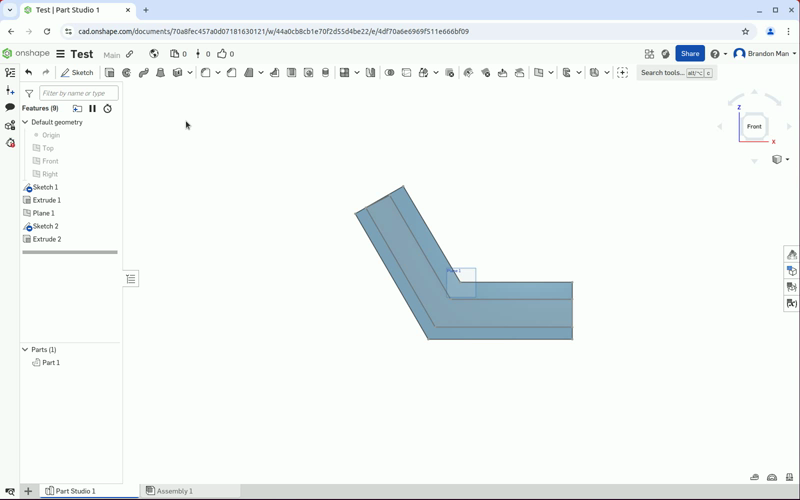
key(left, 2)
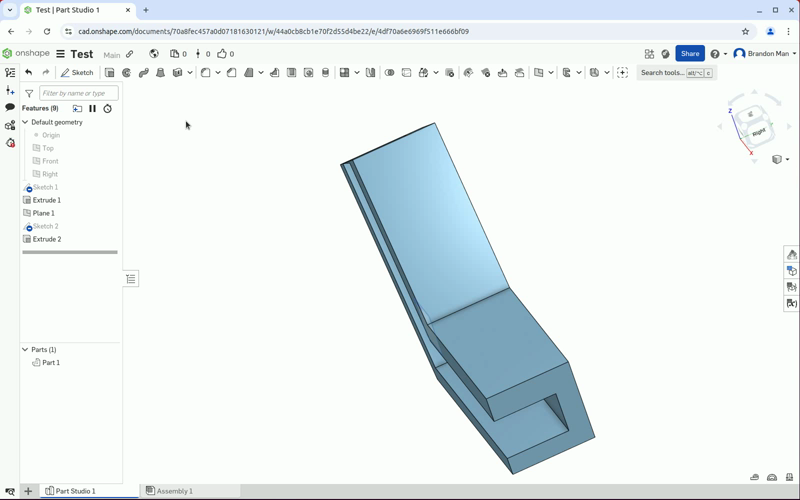
key(down, 2)
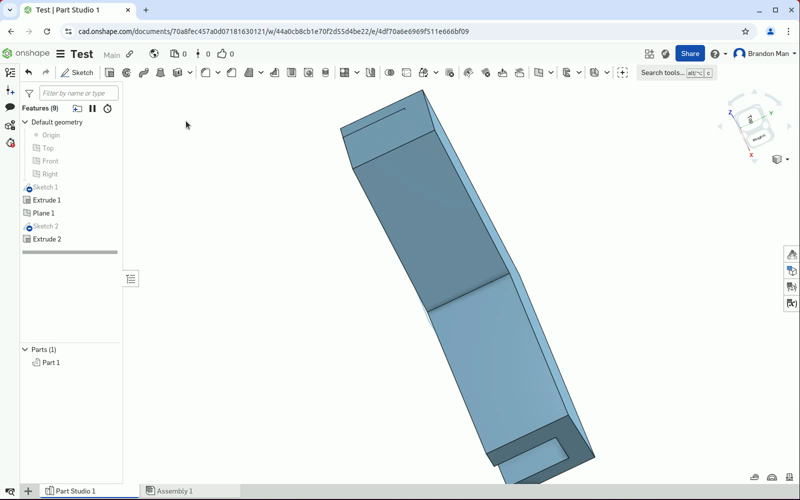
key(up, 2)
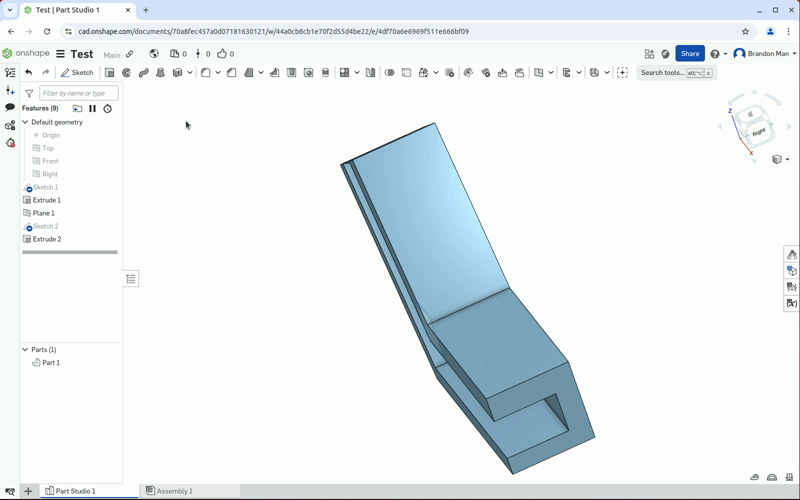
key(right, 2)
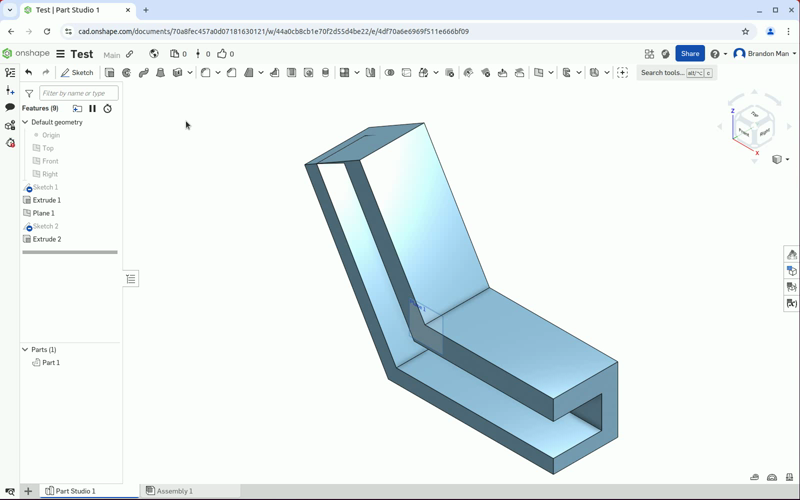
mouse_move(73, 189)
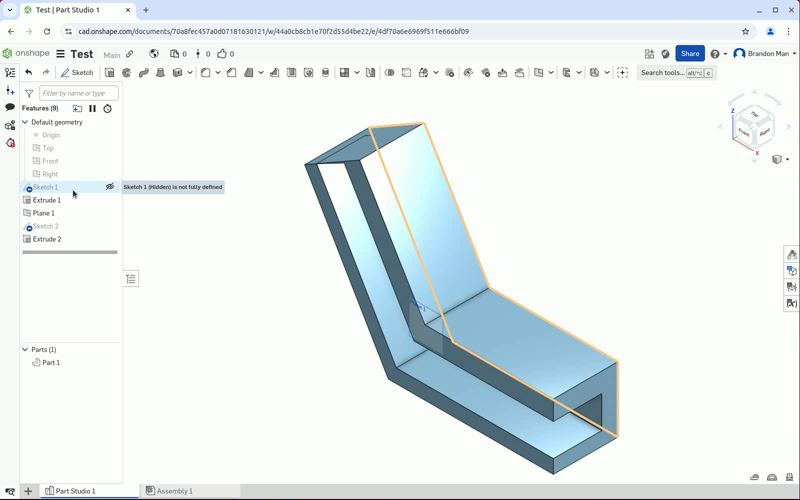
click(73, 189)